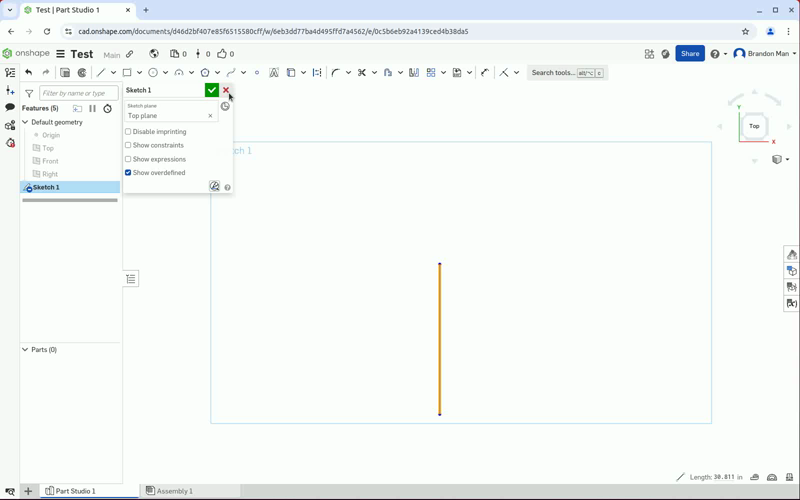
key(shift+h)
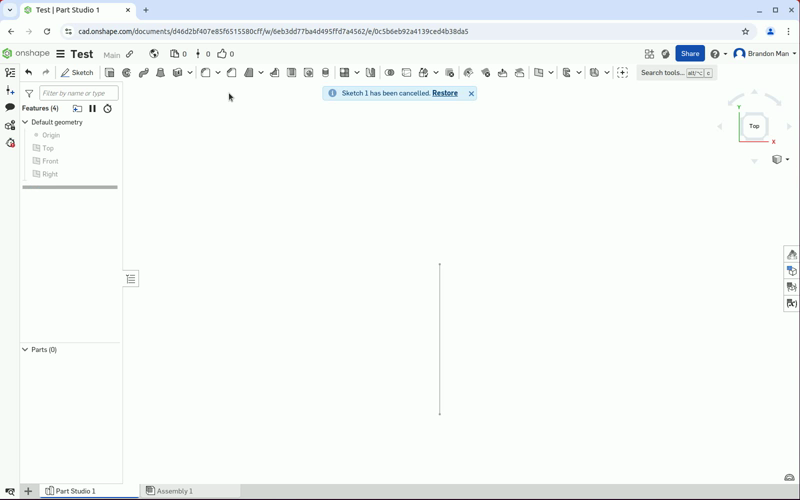
mouse_move(73, 352)
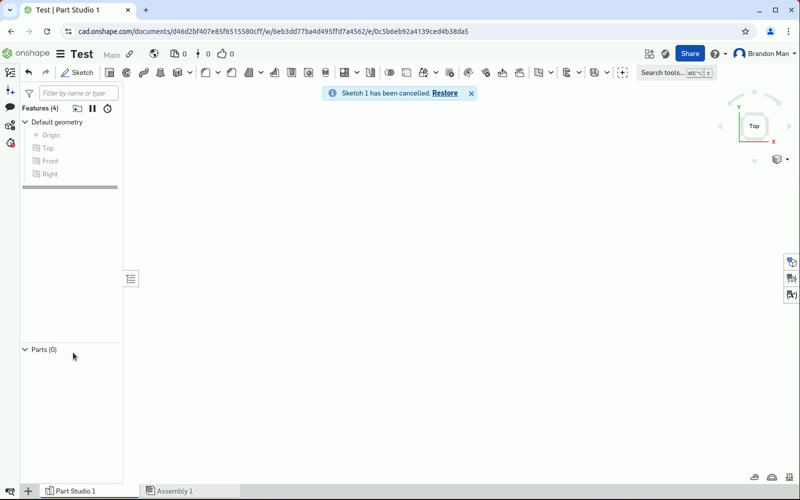
key(y)
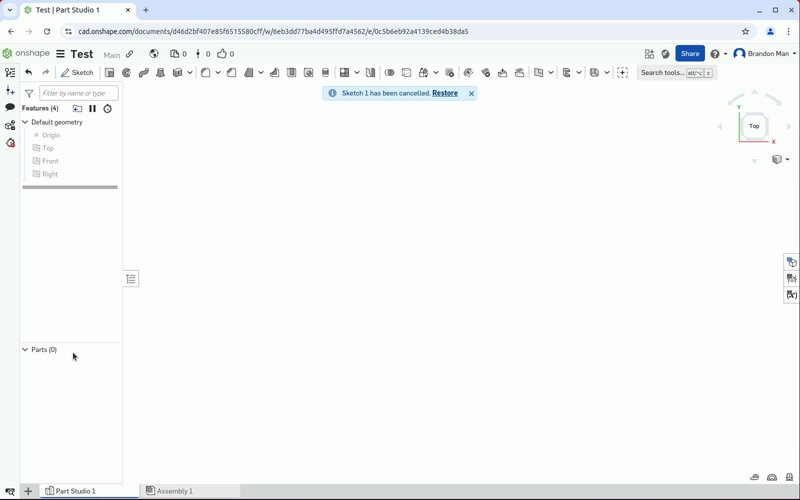
key(shift+p)
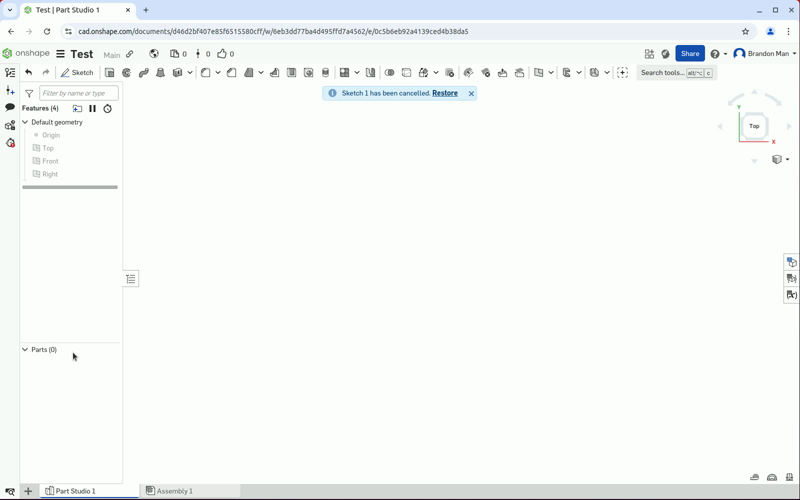
key(space)
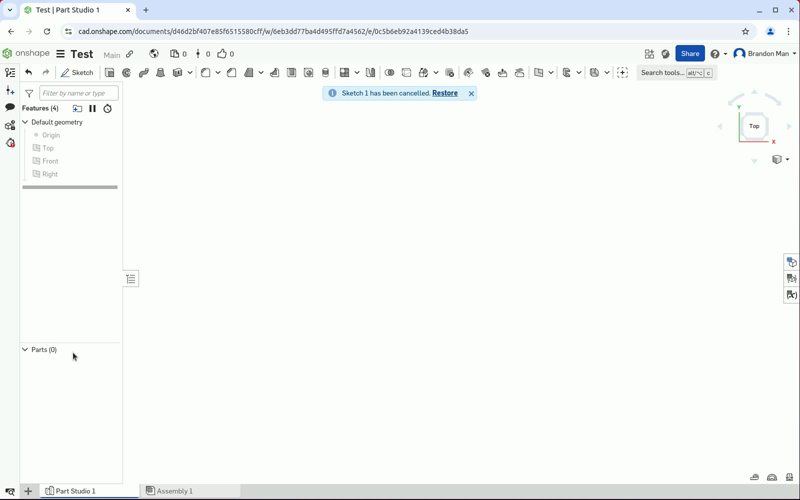
key_down(shift)
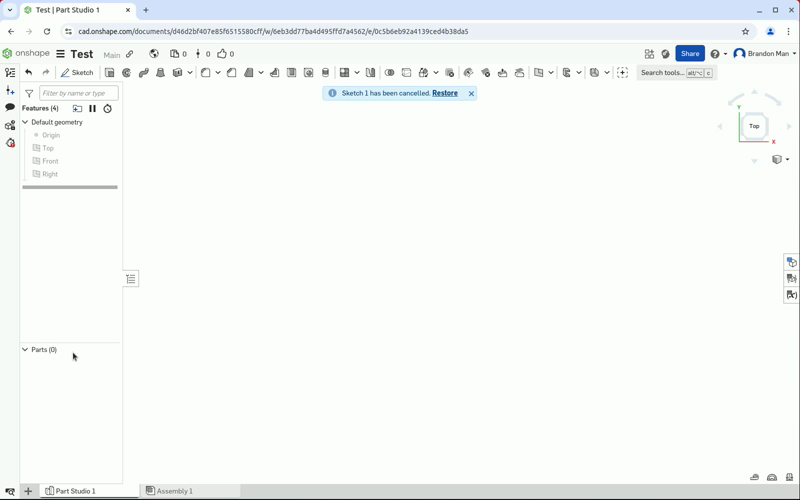
key(up)
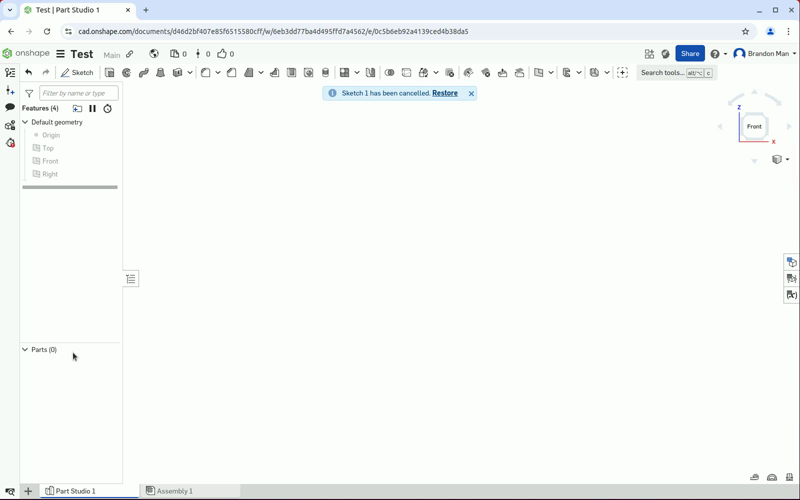
key_up(shift)
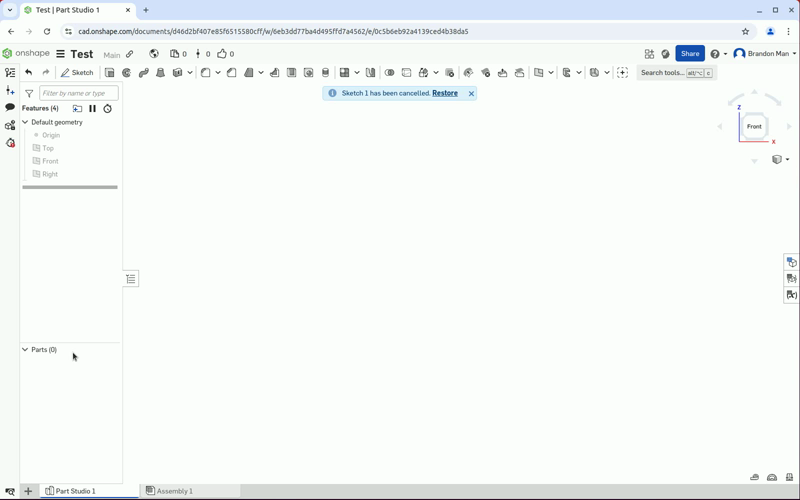
mouse_move(73, 352)
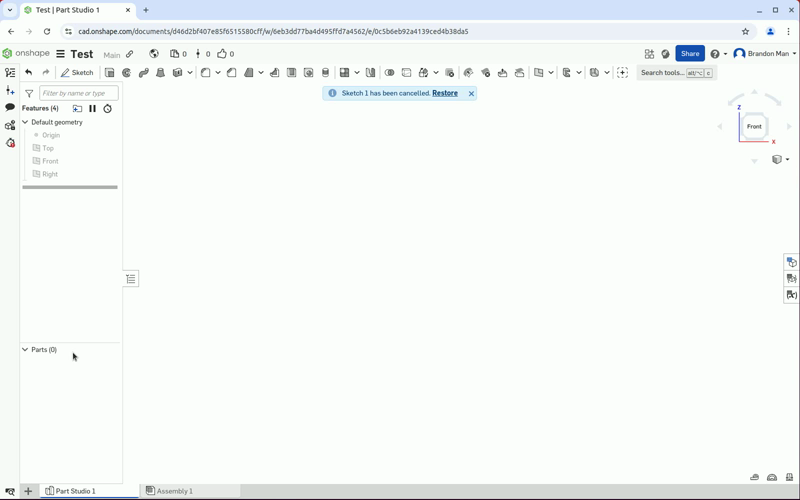
key(shift+y)
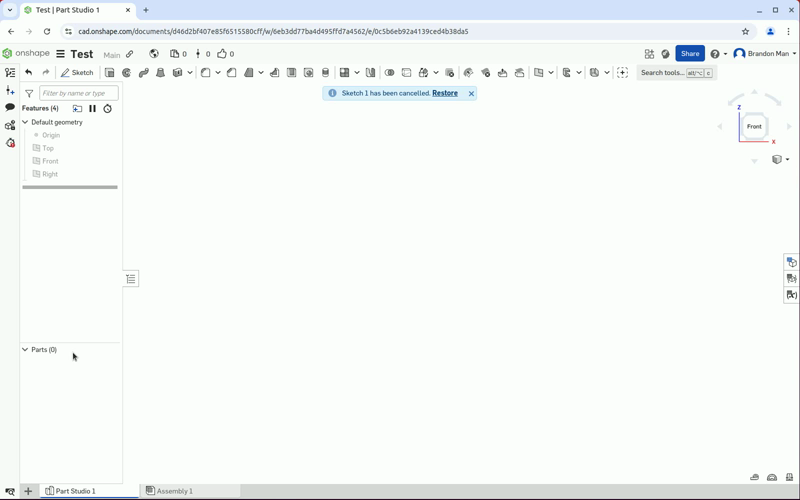
key(shift+s)
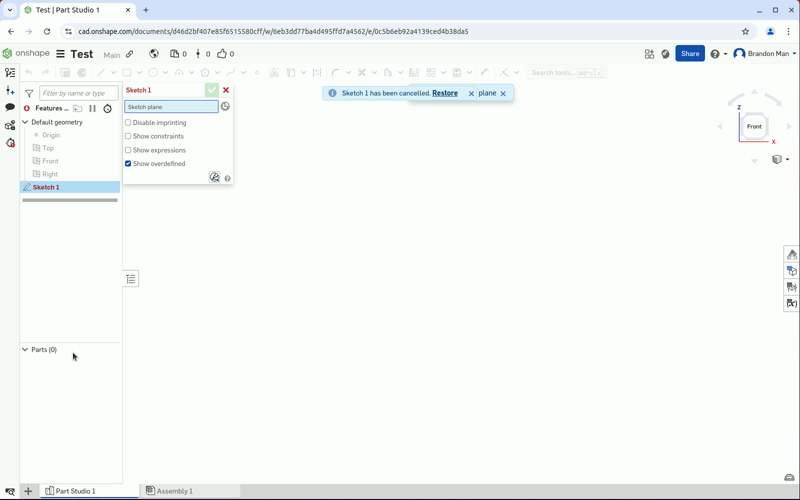
mouse_move(73, 163)
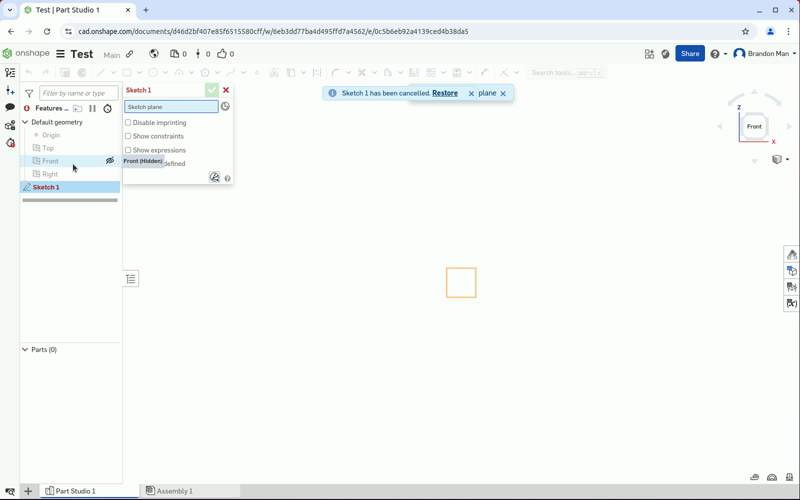
click(73, 163)
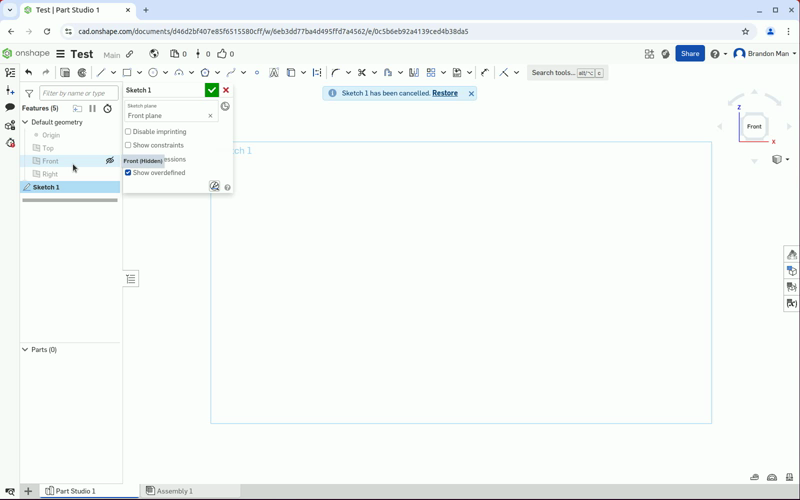
mouse_move(73, 352)
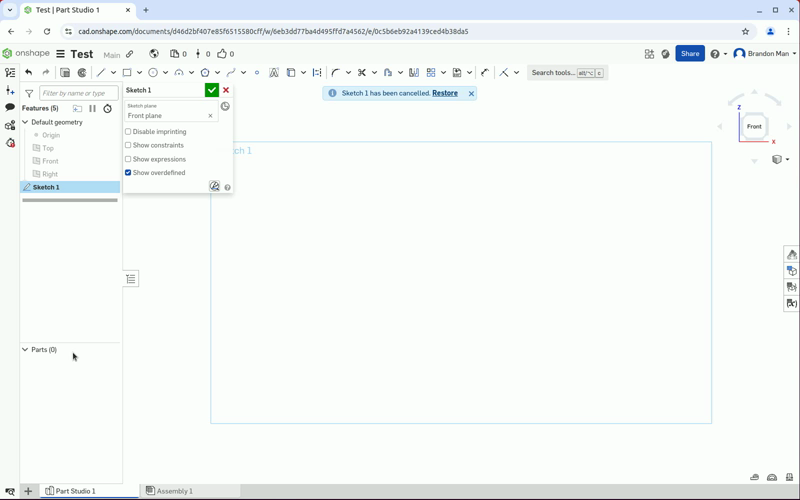
key(y)
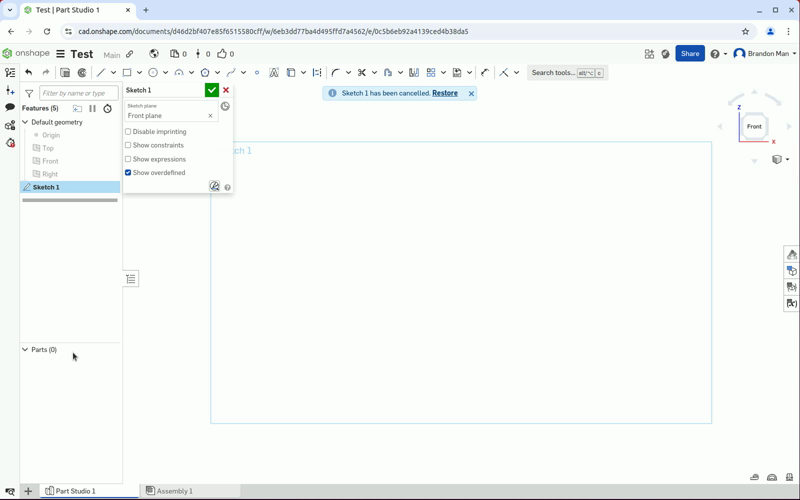
key(c)
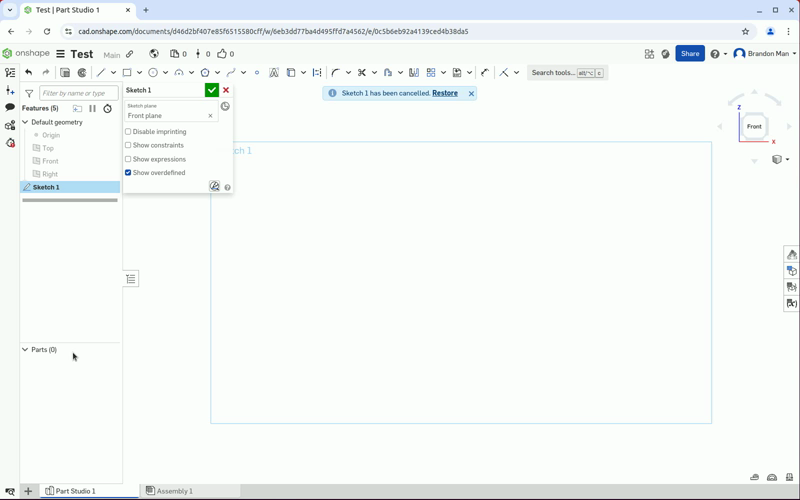
key_down(shift)
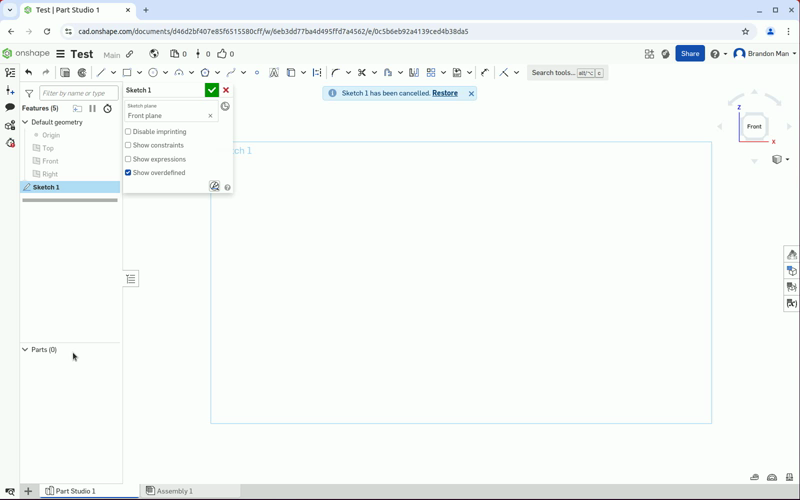
mouse_move(461, 282)
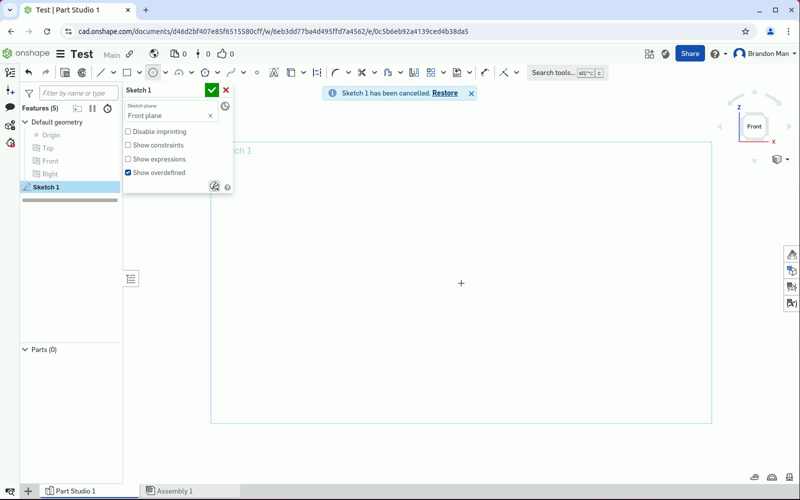
click(461, 282)
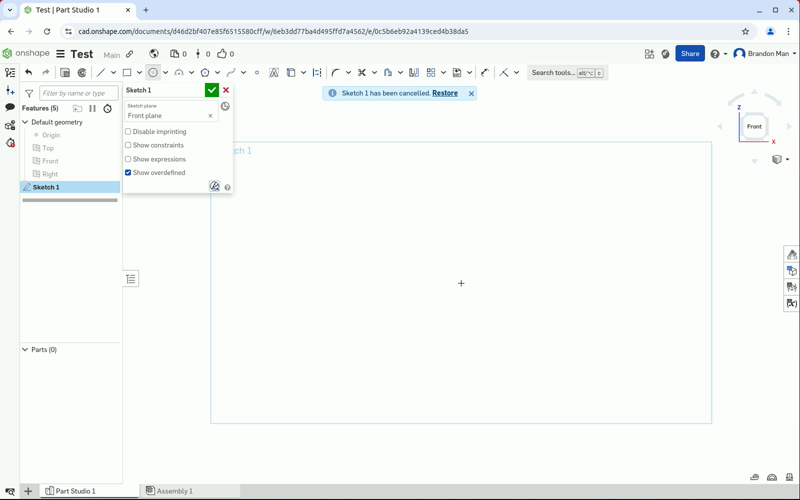
key_up(shift)
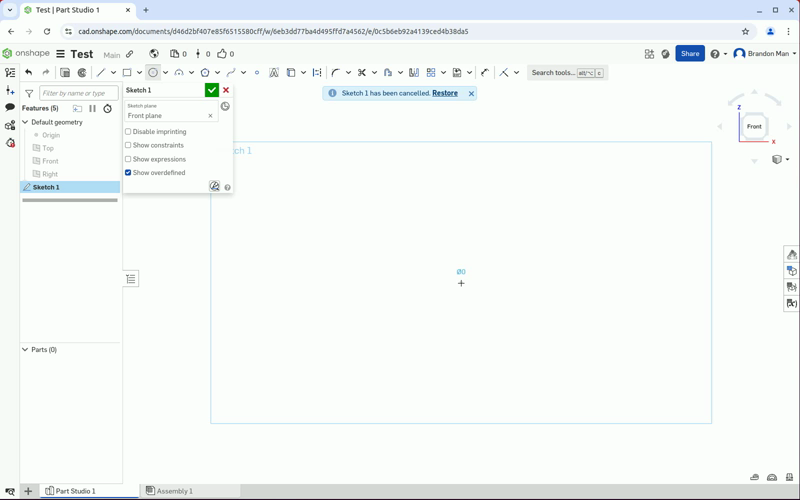
mouse_move(518, 282)
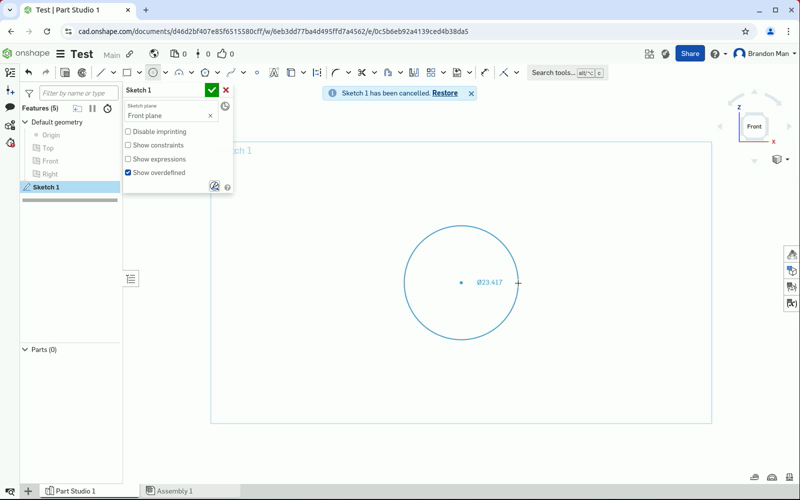
click(518, 282)
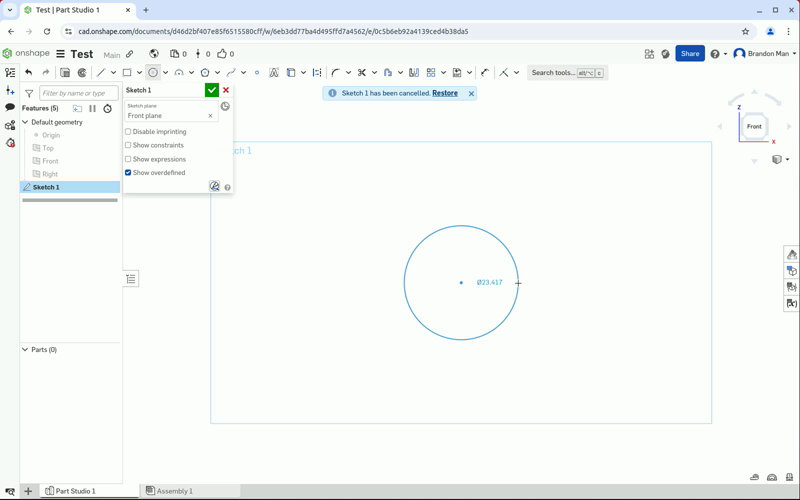
key(esc)
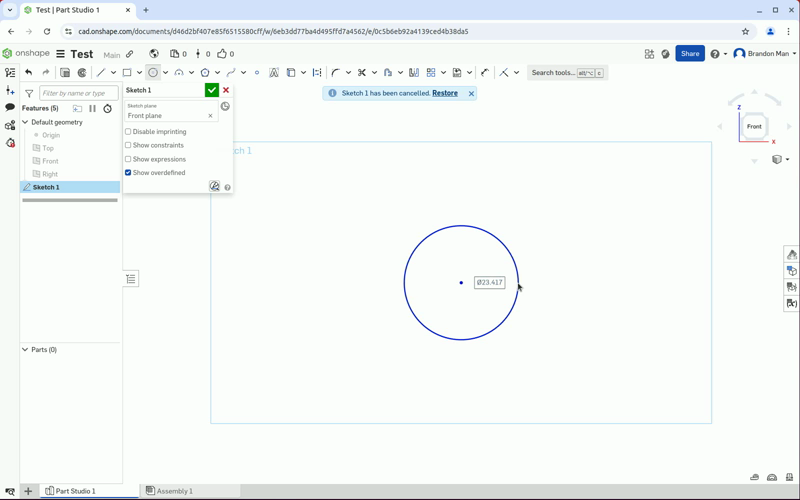
mouse_move(467, 327)
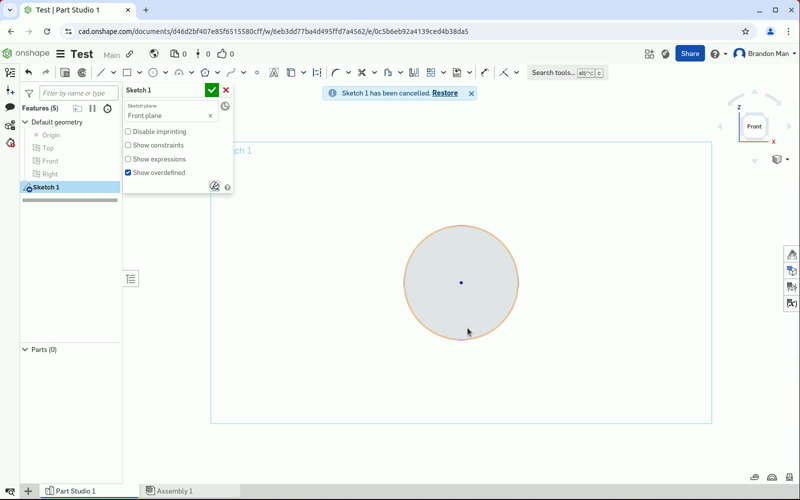
click(467, 327)
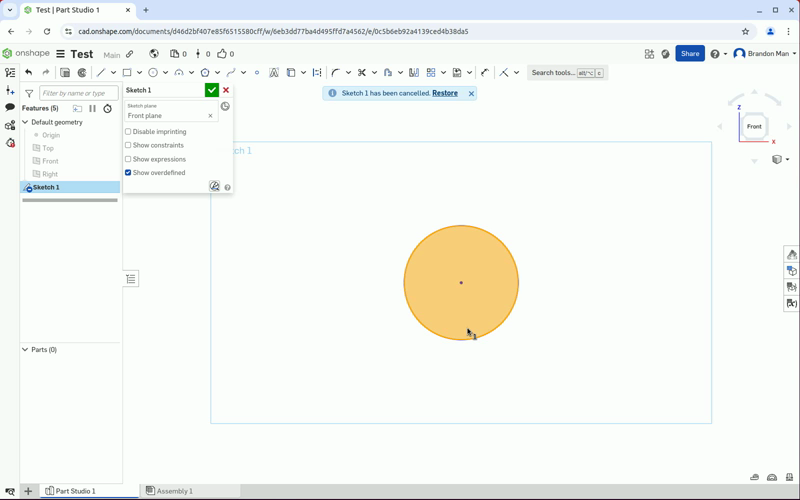
mouse_move(73, 352)
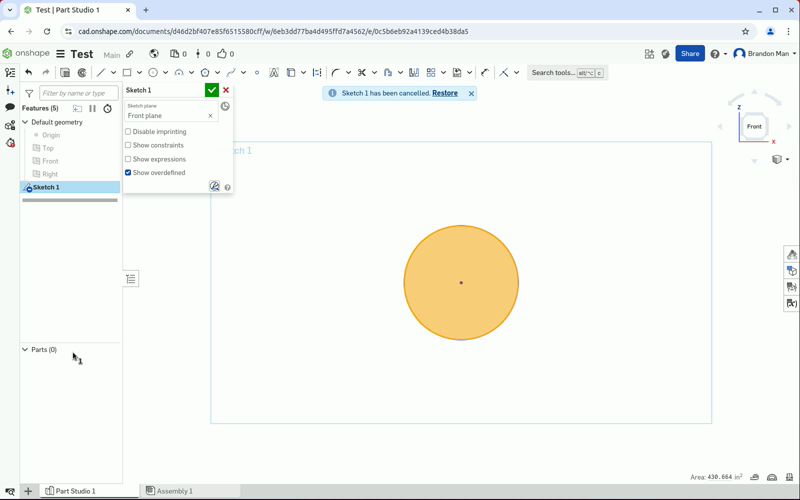
key(shift+y)
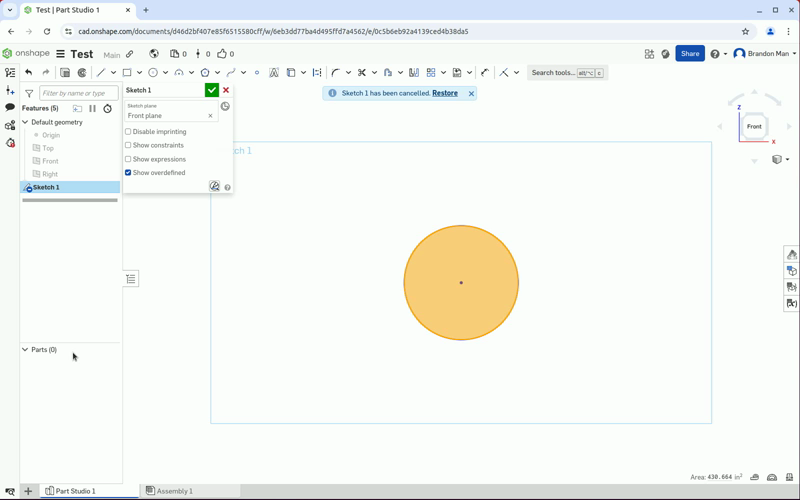
key(shift+e)
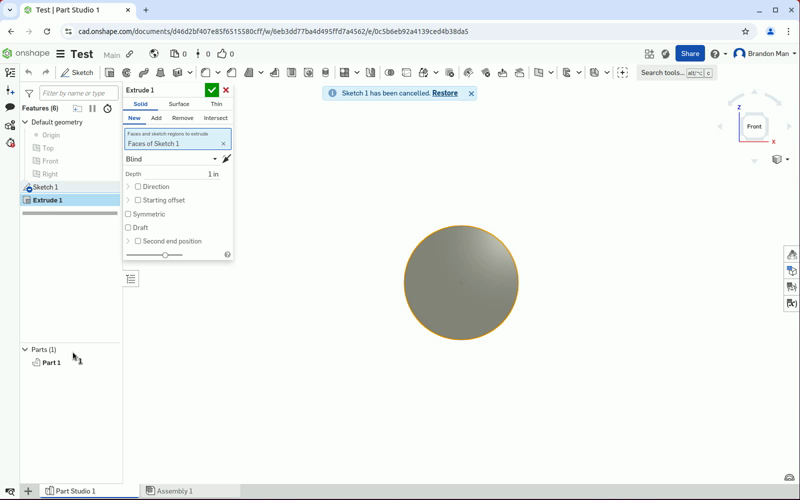
mouse_move(143, 106)
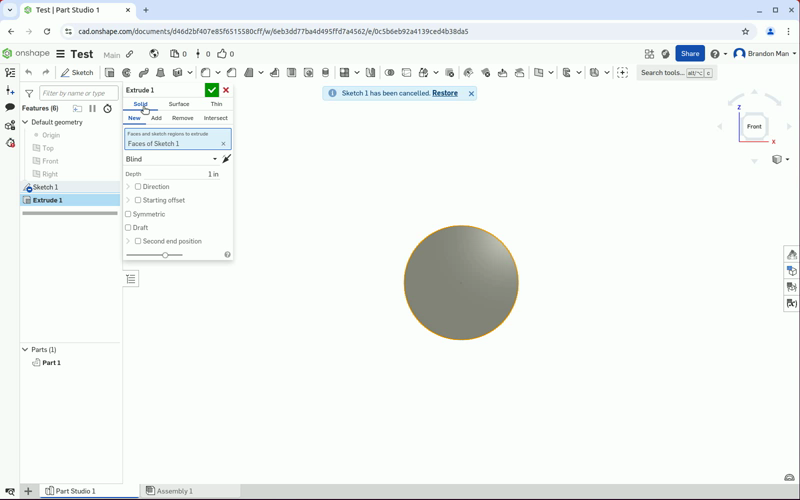
click(143, 106)
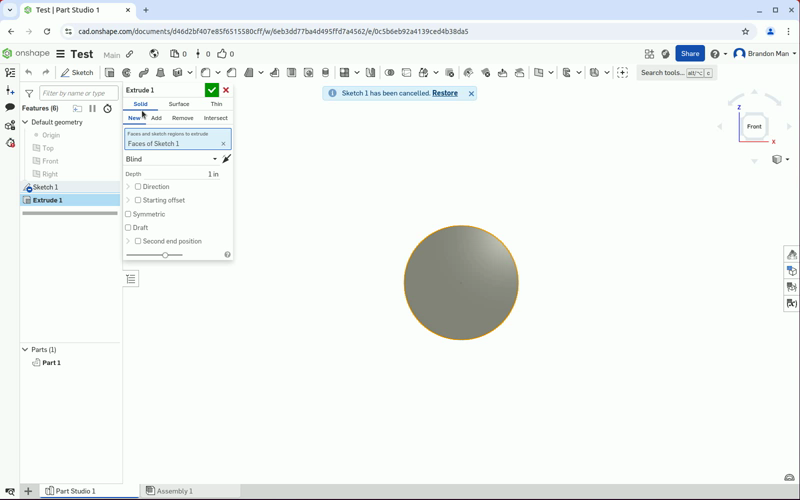
mouse_move(137, 120)
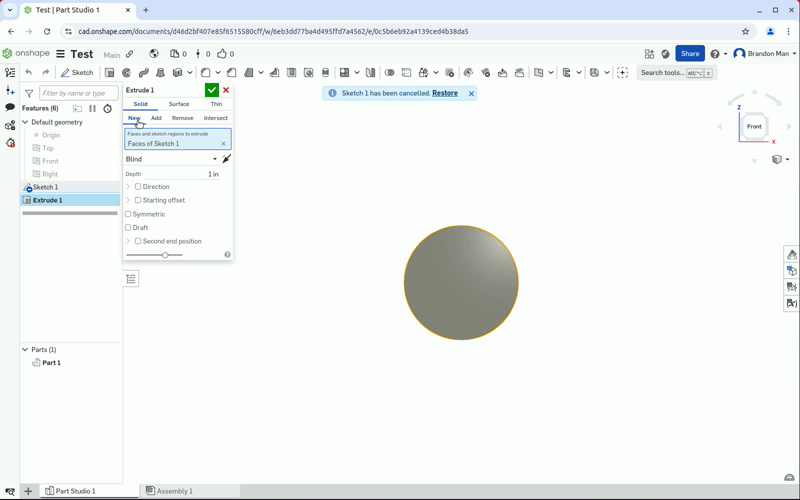
click(137, 120)
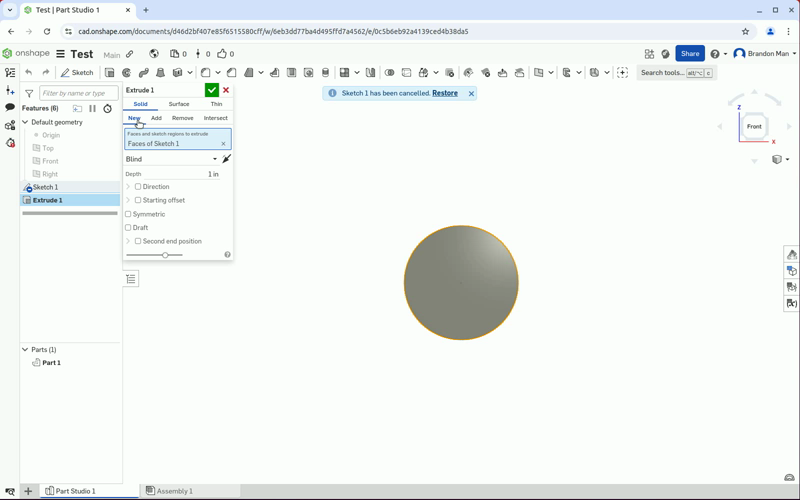
key(tab, 4)
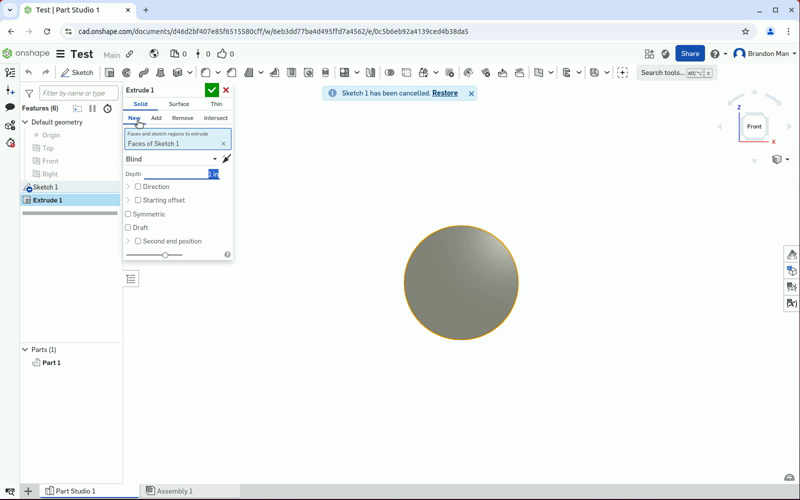
text(6.981)
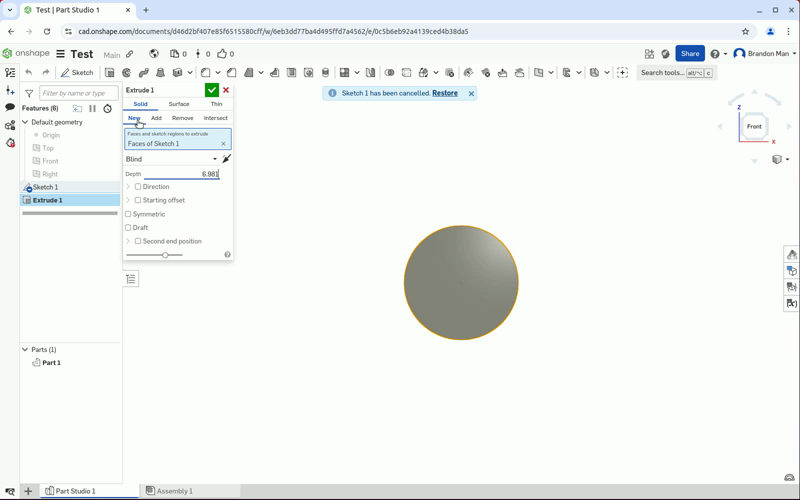
key(enter)
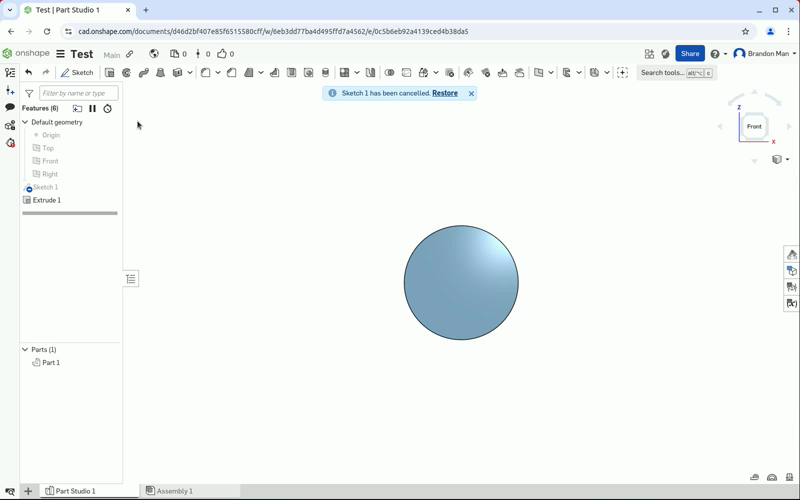
key(shift+h)
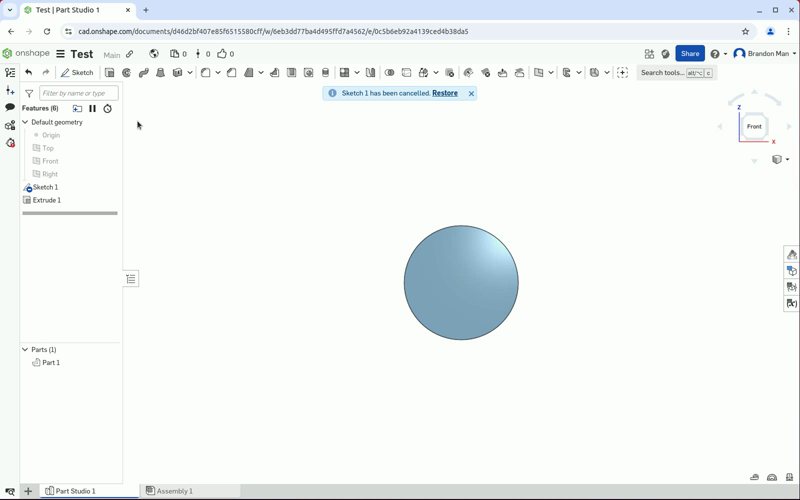
key(shift+h)
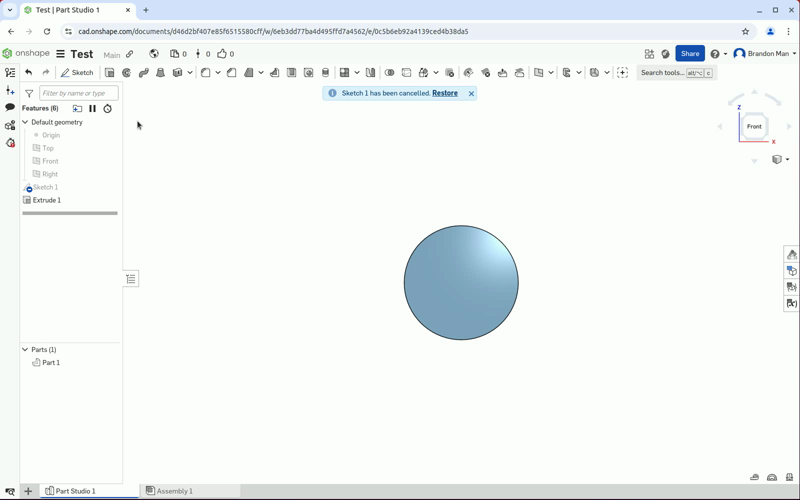
mouse_move(73, 189)
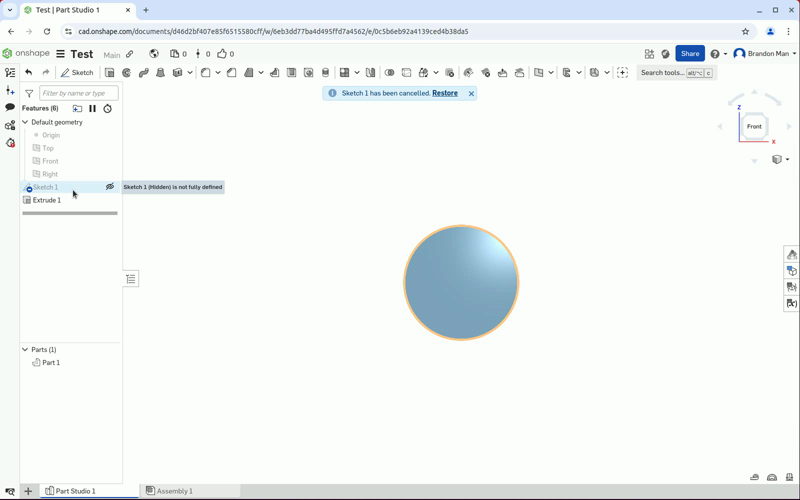
click(73, 189)
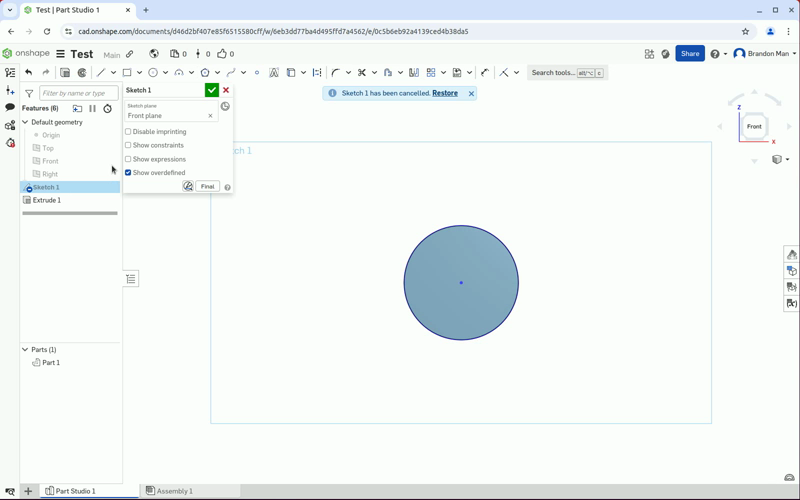
mouse_move(229, 92)
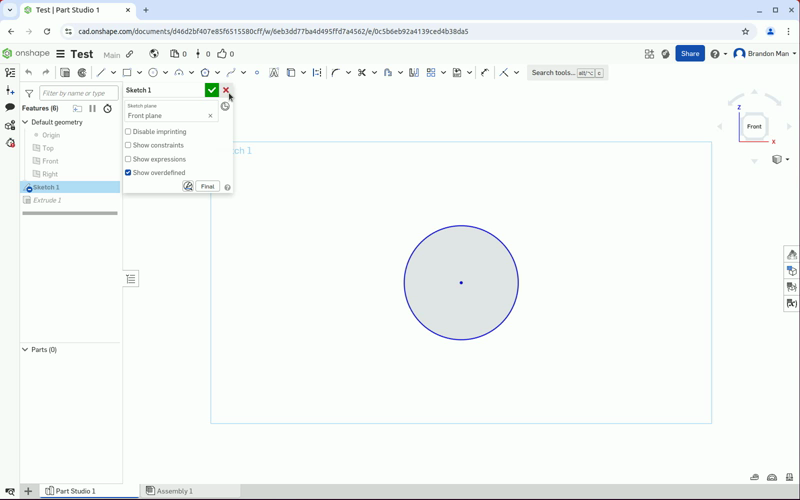
click(229, 92)
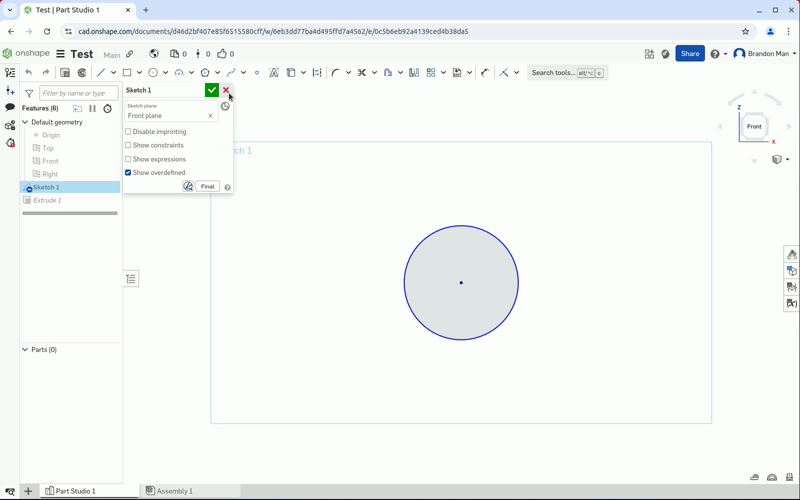
key(shift+s)
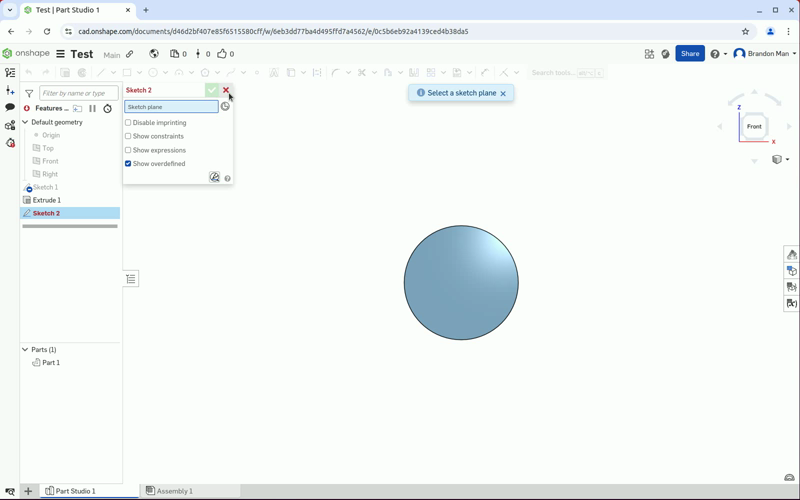
mouse_move(73, 163)
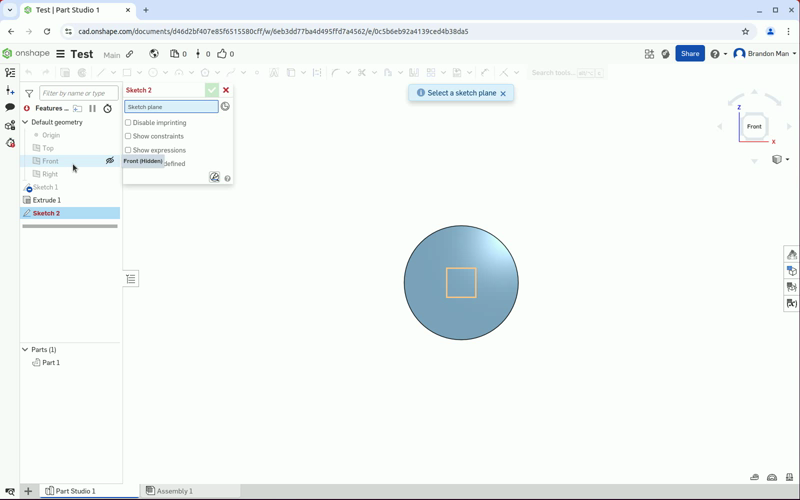
click(73, 163)
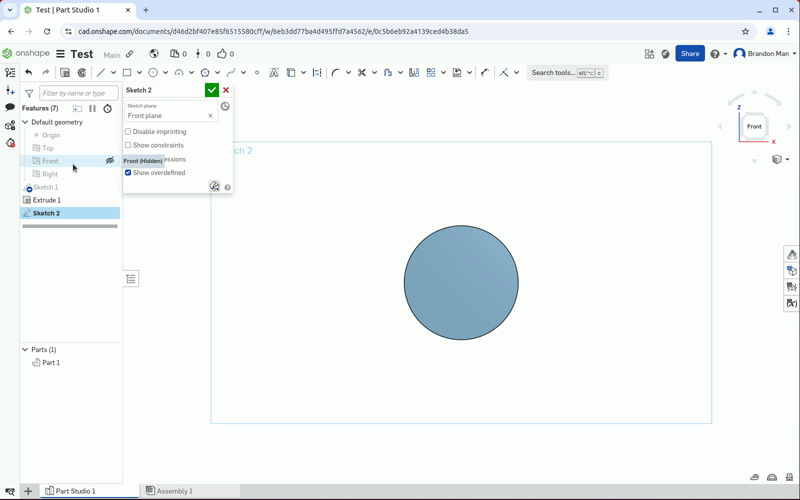
mouse_move(73, 352)
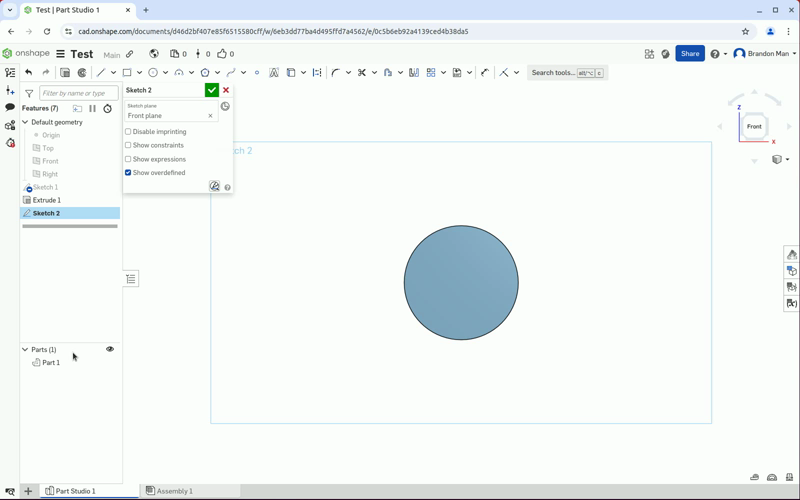
key(y)
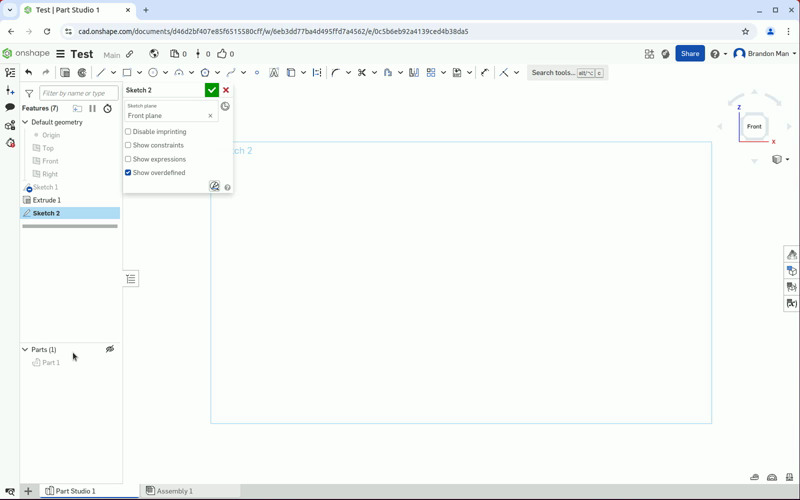
key(c)
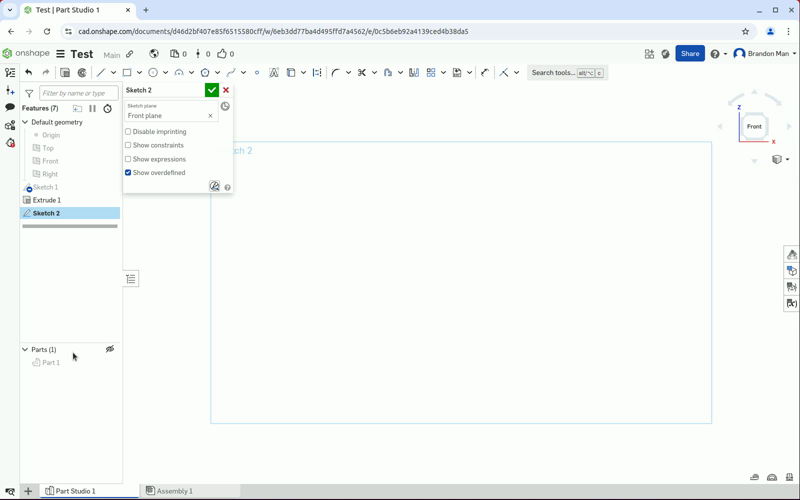
key_down(shift)
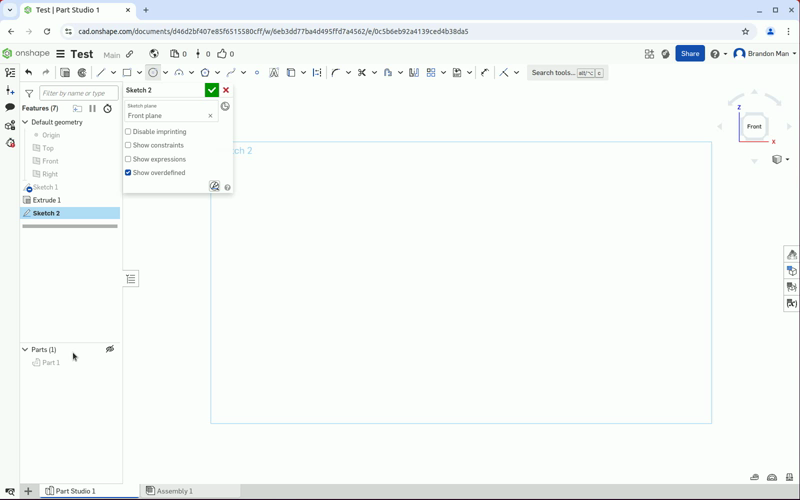
mouse_move(461, 282)
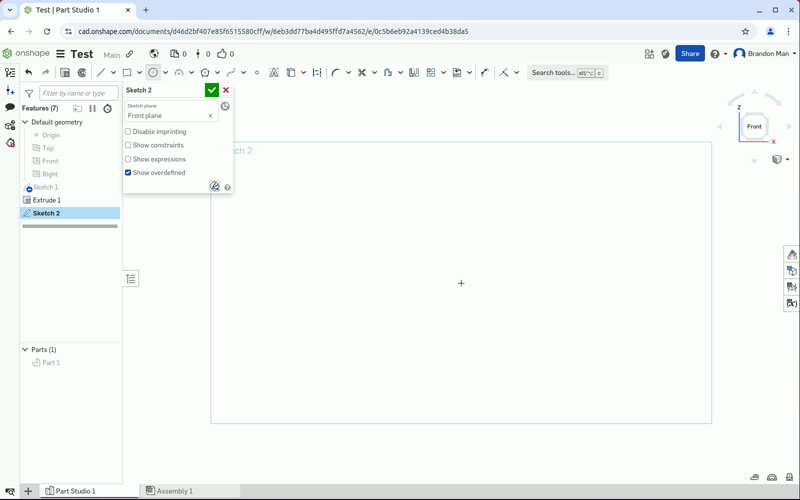
click(461, 282)
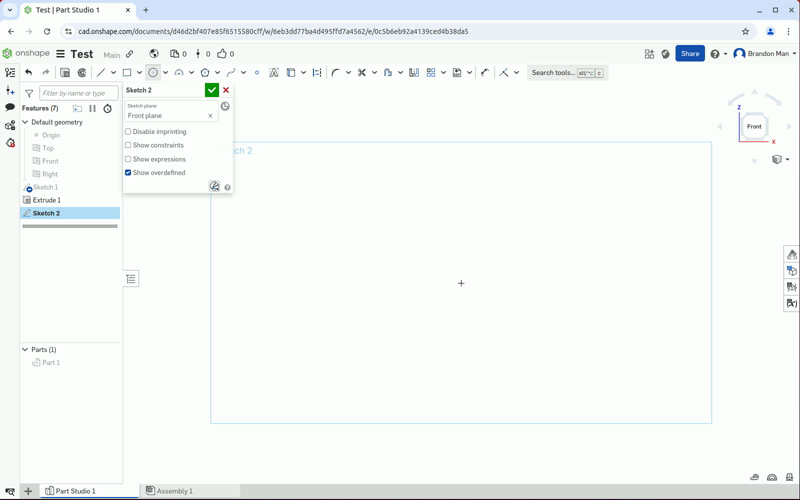
key_up(shift)
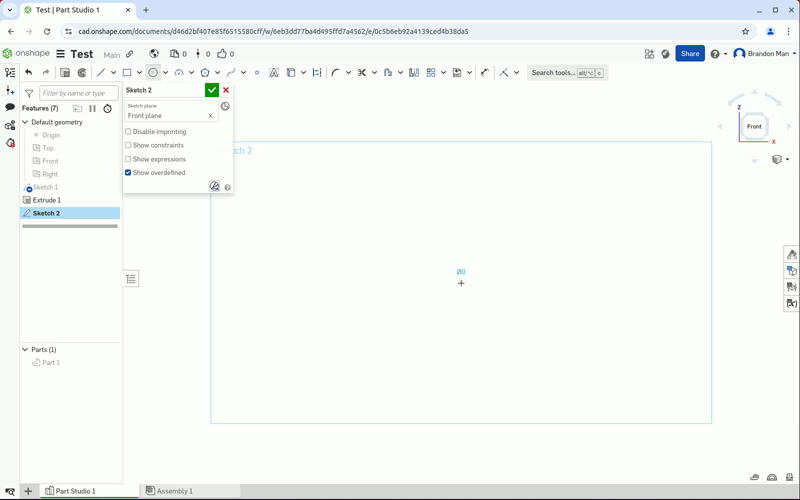
mouse_move(574, 282)
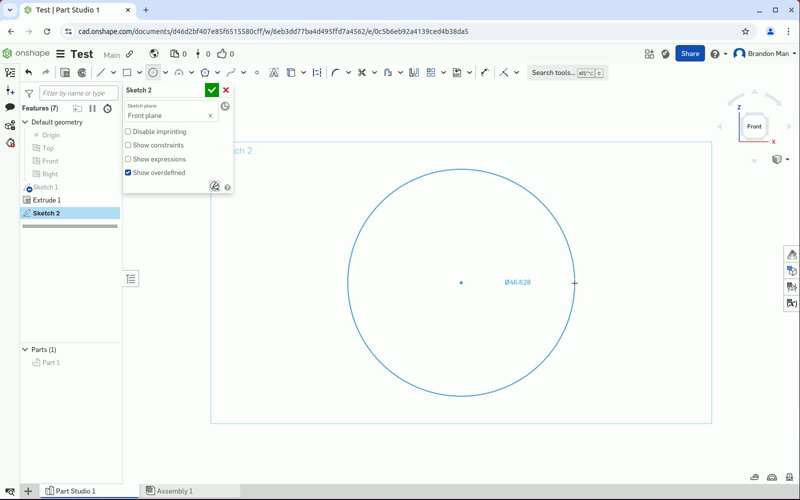
click(574, 282)
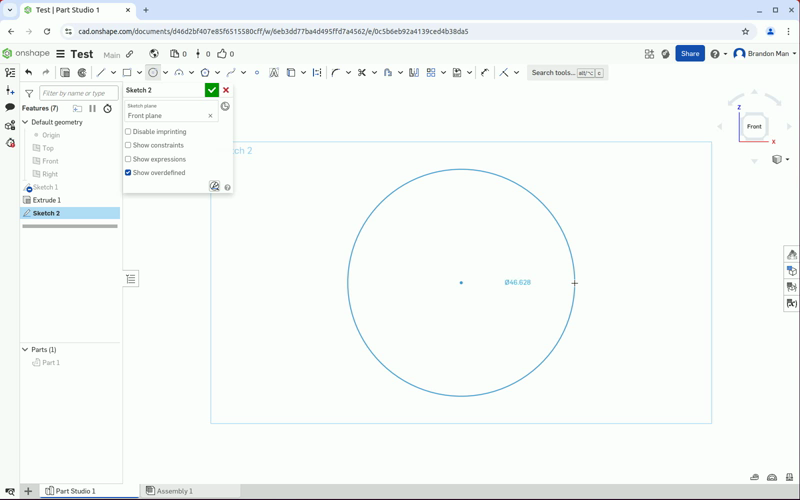
key(esc)
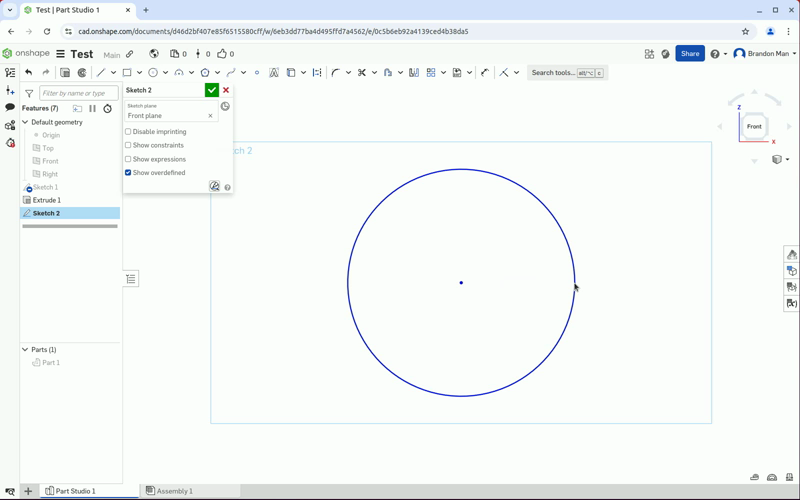
key(c)
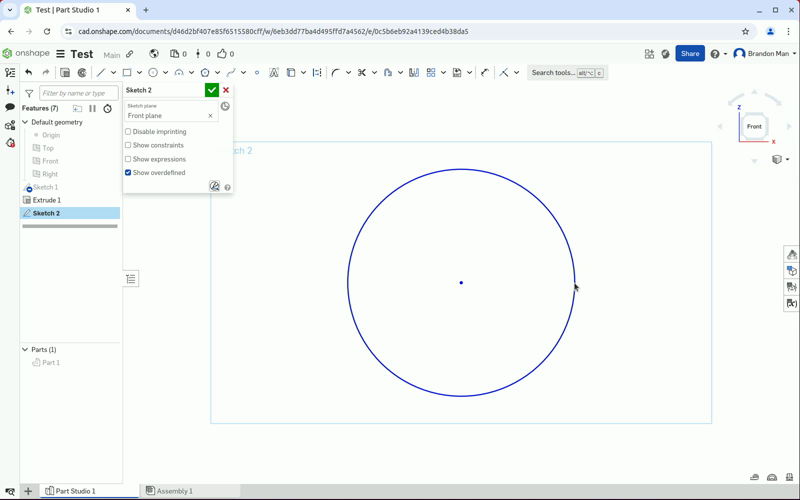
key_down(shift)
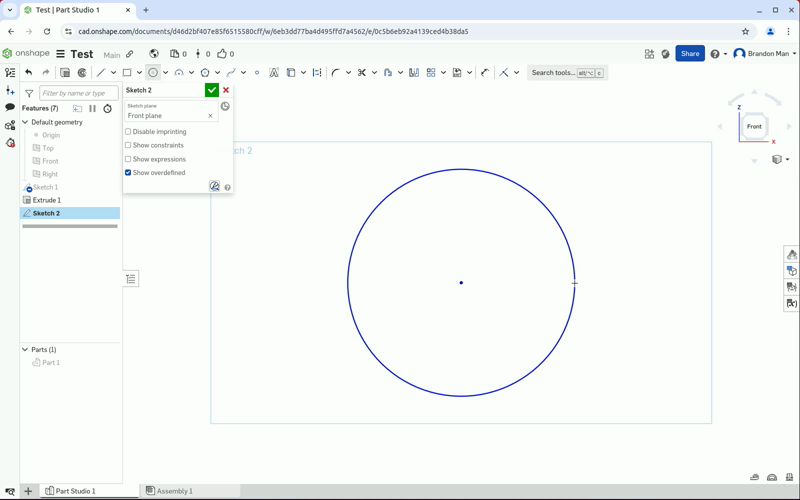
mouse_move(461, 282)
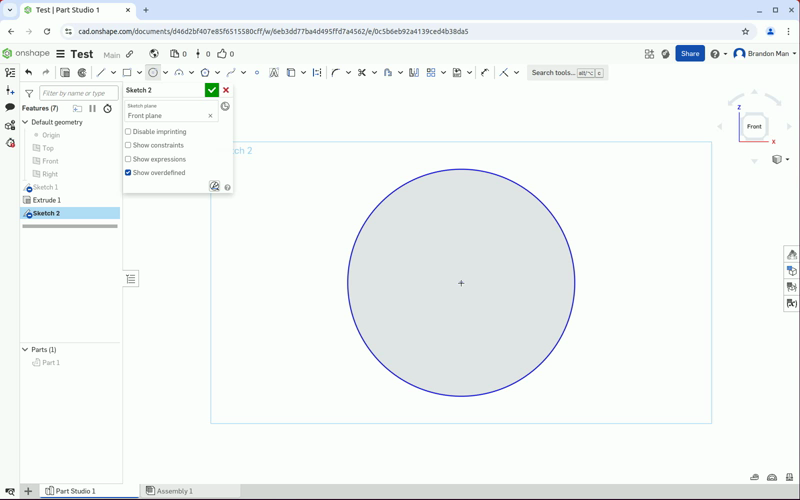
click(461, 282)
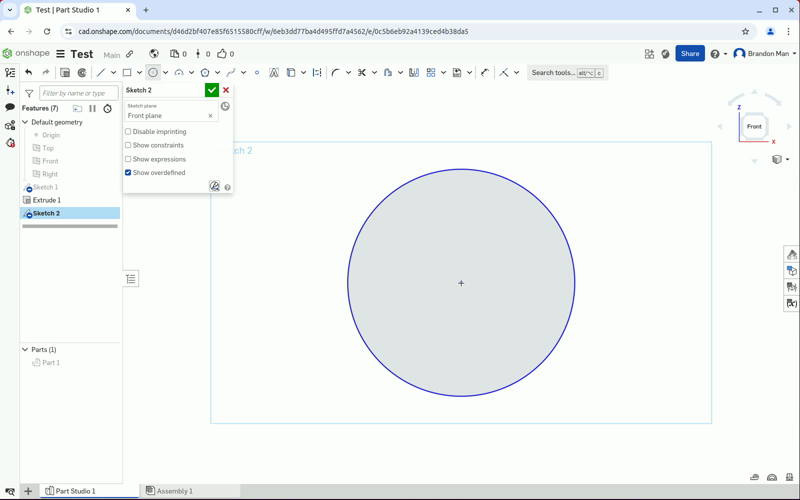
key_up(shift)
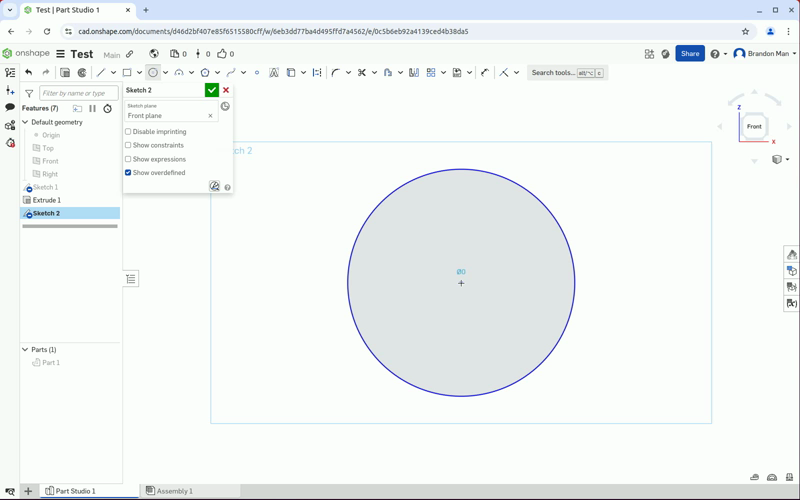
mouse_move(517, 282)
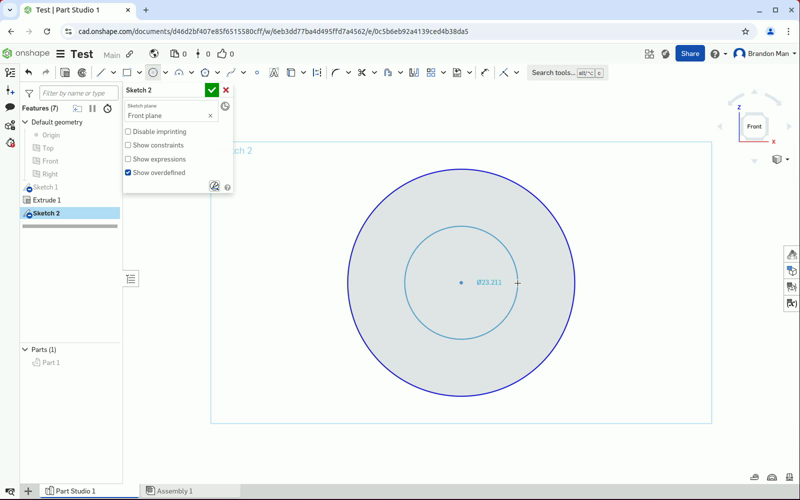
click(517, 282)
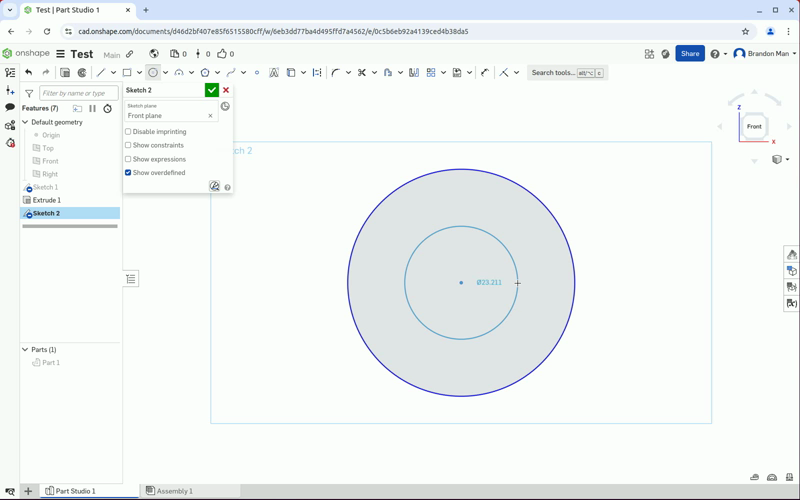
key(esc)
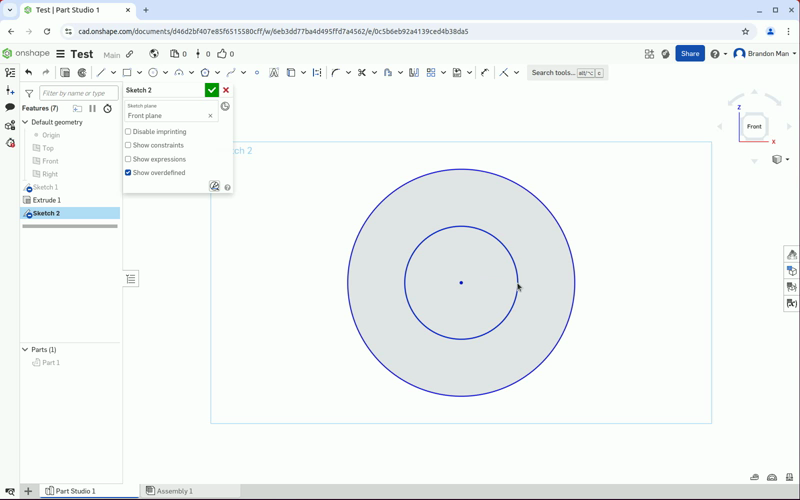
mouse_move(506, 208)
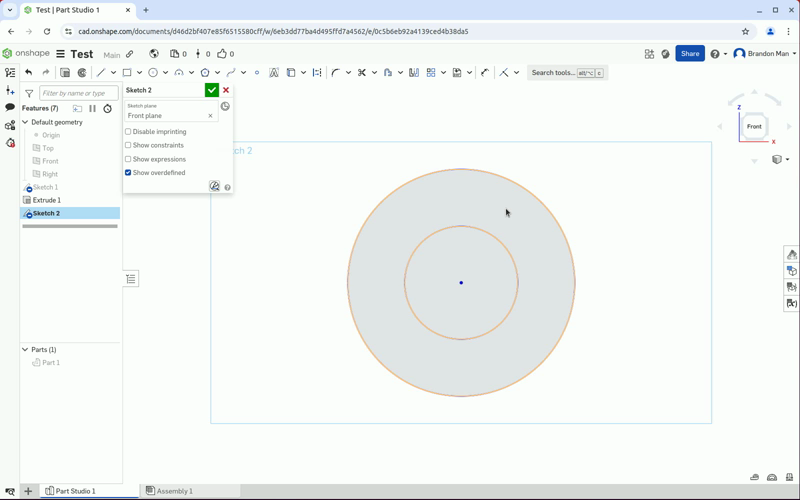
click(506, 208)
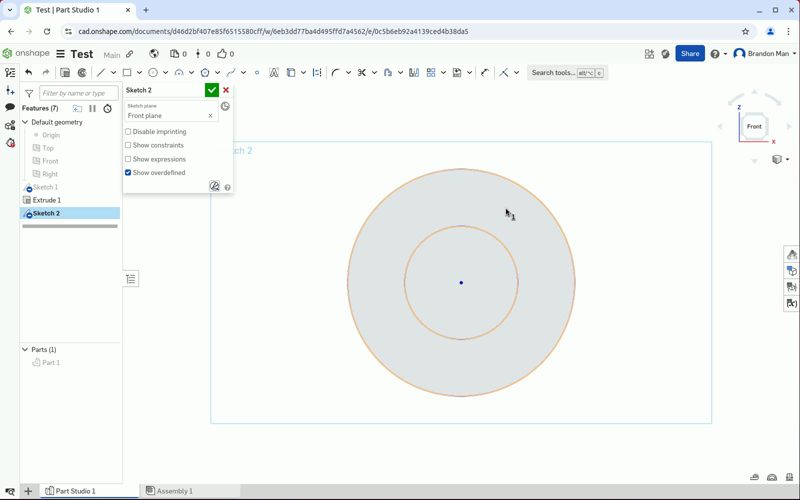
mouse_move(73, 352)
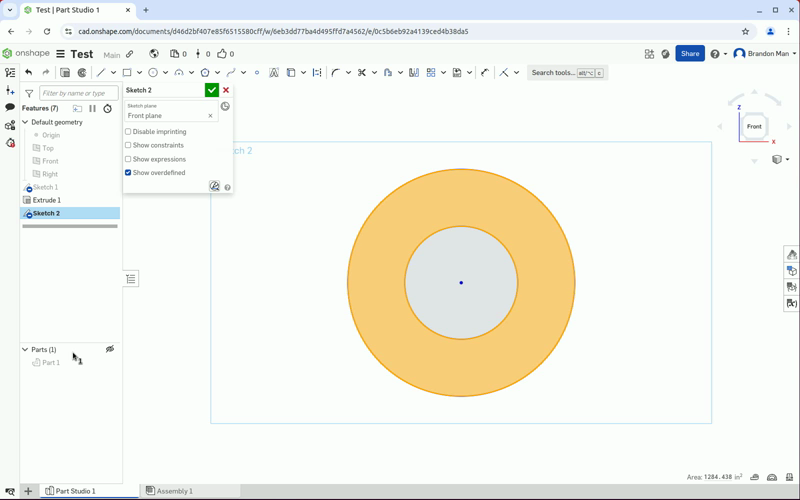
key(shift+y)
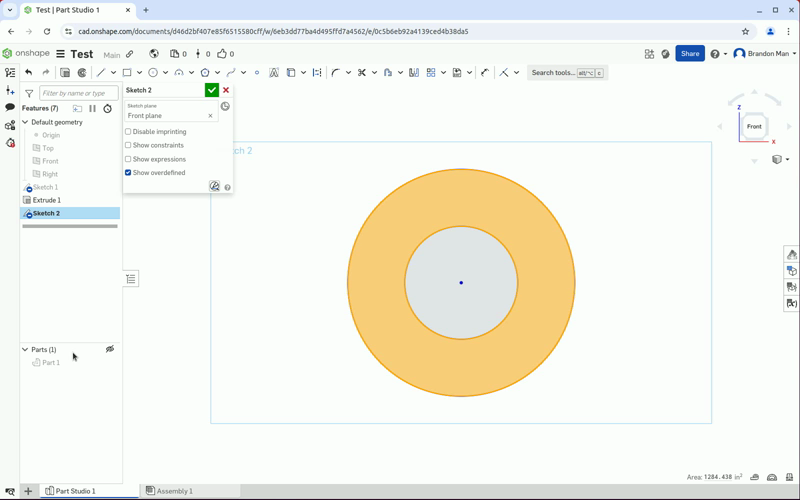
key(shift+e)
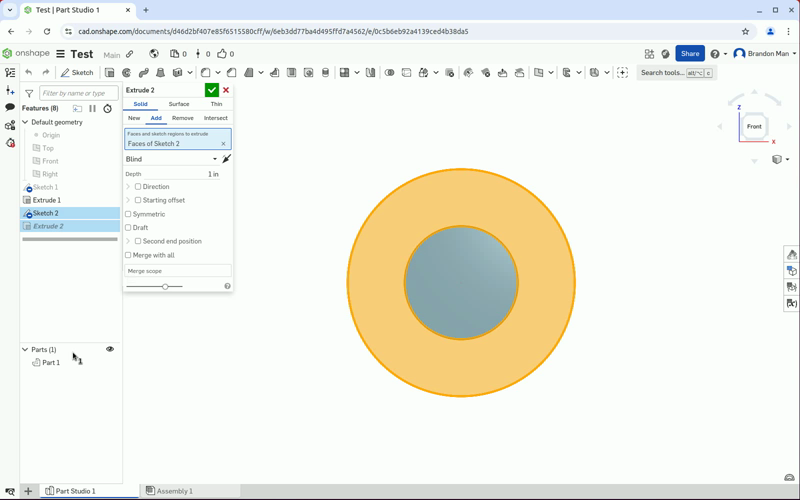
mouse_move(143, 106)
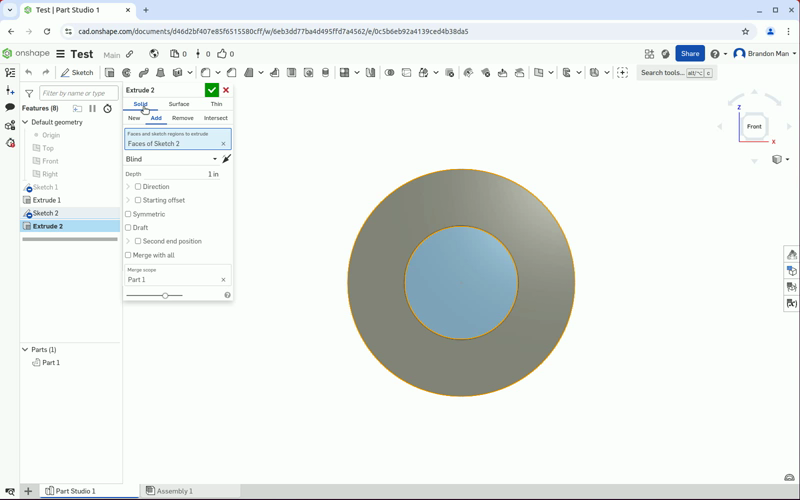
click(143, 106)
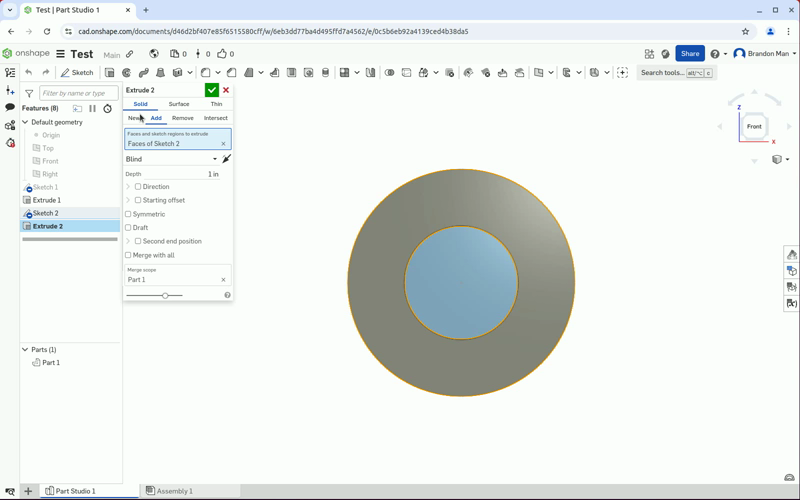
mouse_move(137, 120)
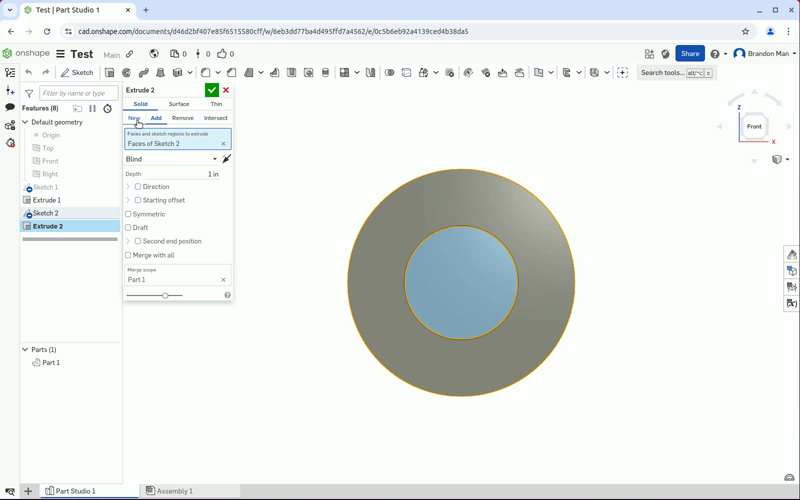
click(137, 120)
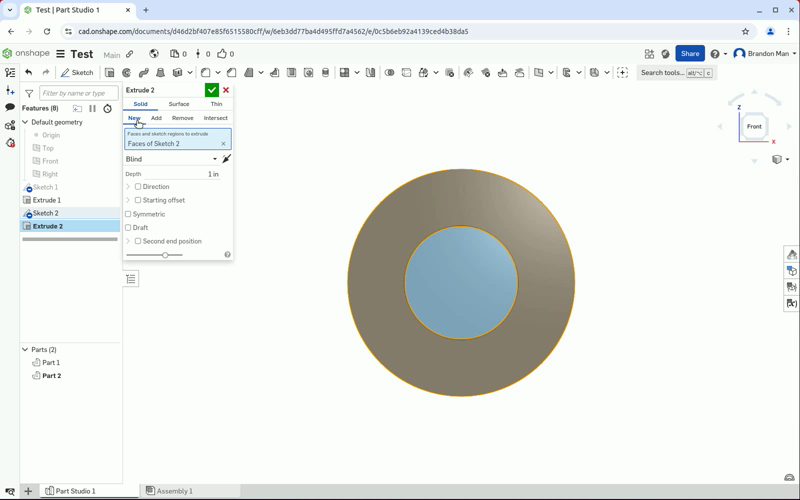
key(tab, 4)
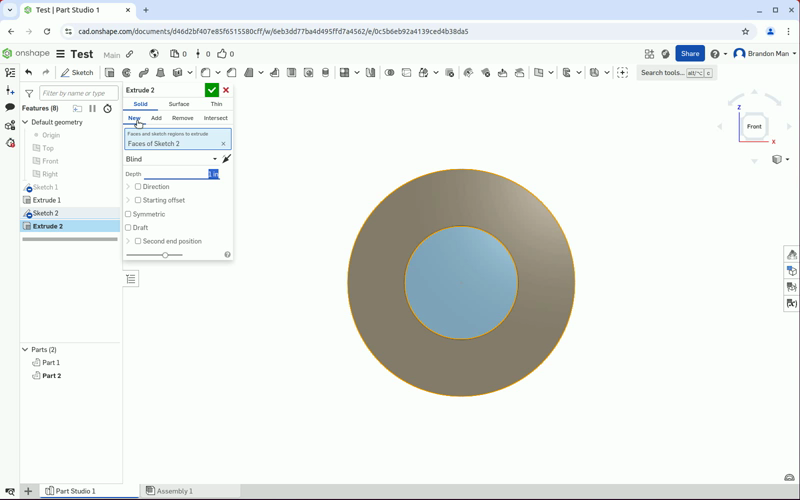
text(6.981)
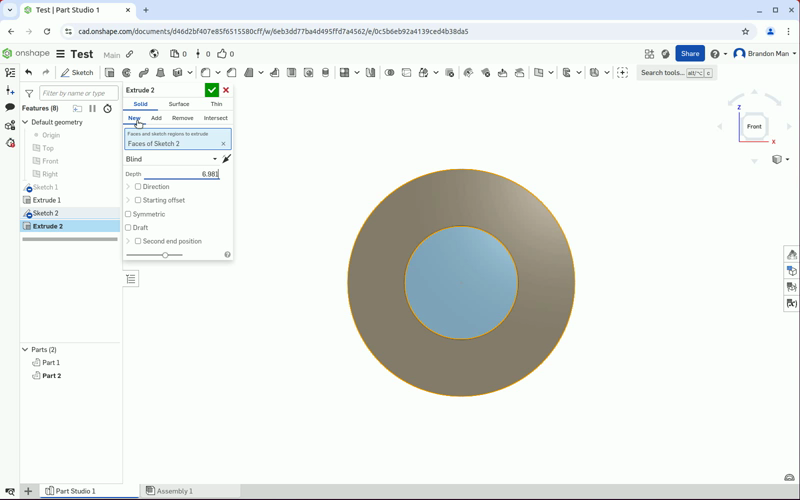
key(enter)
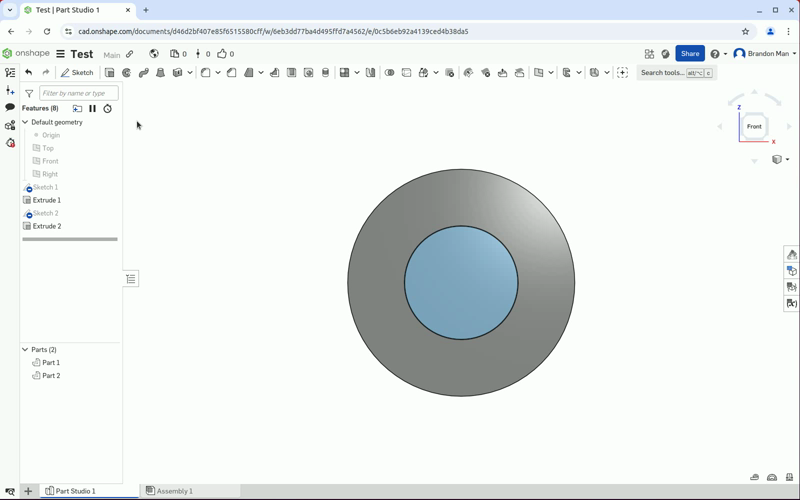
key(shift+h)
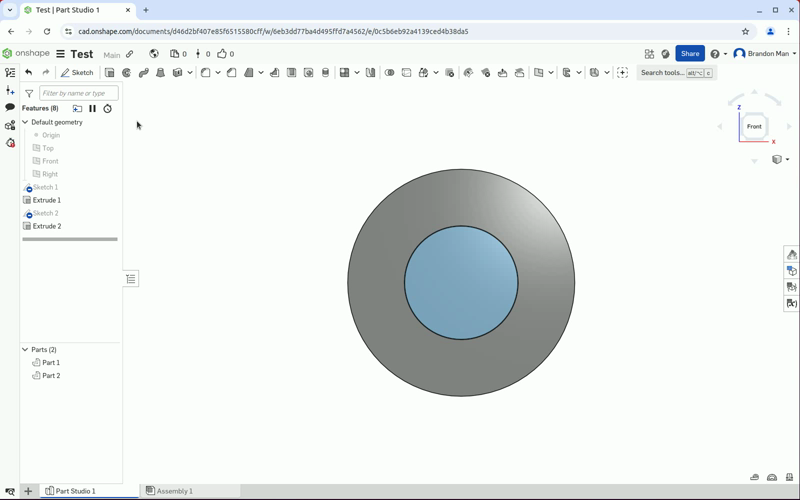
key(shift+h)
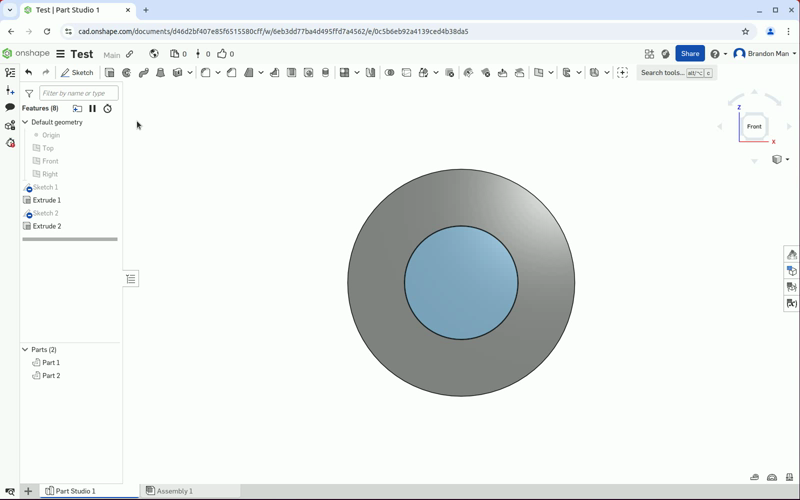
mouse_move(73, 189)
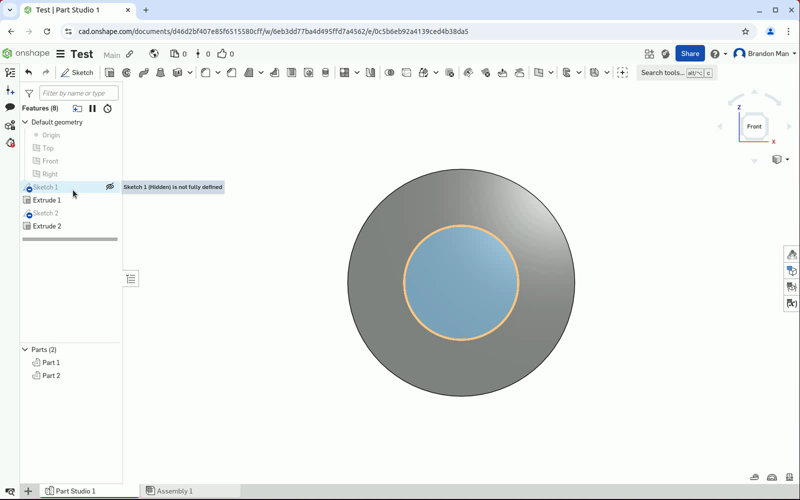
click(73, 189)
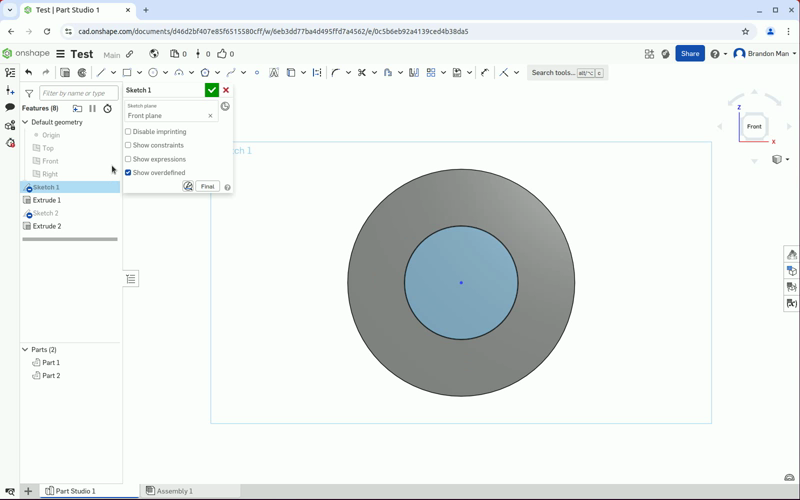
mouse_move(229, 92)
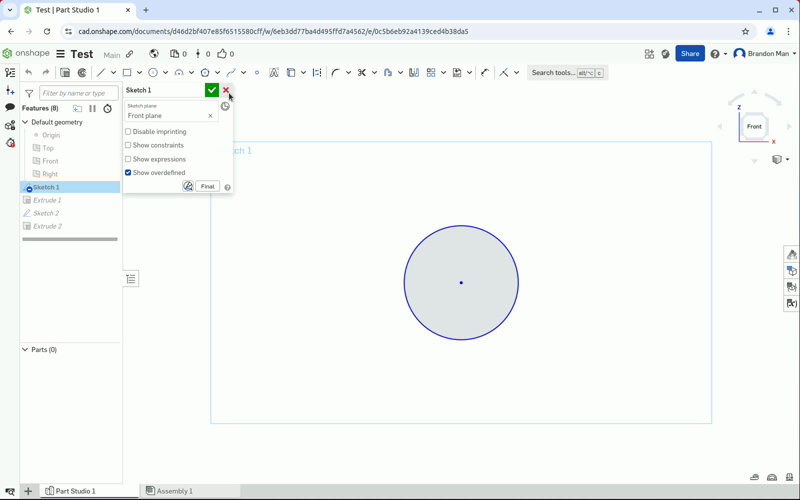
click(229, 92)
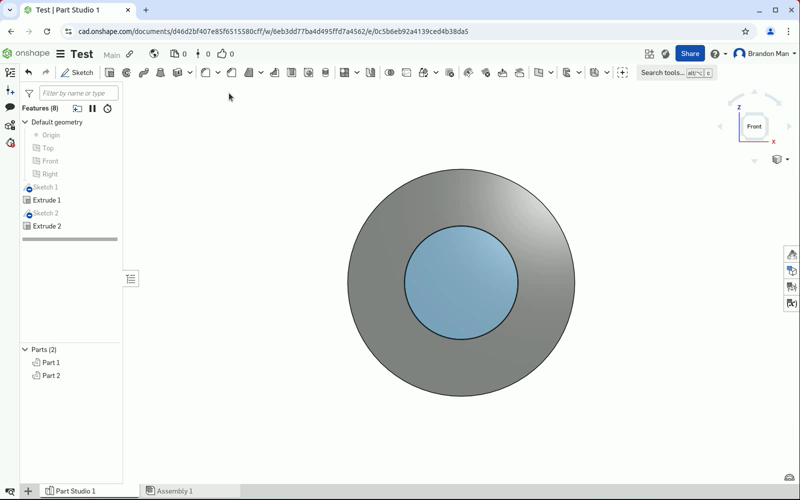
mouse_move(541, 75)
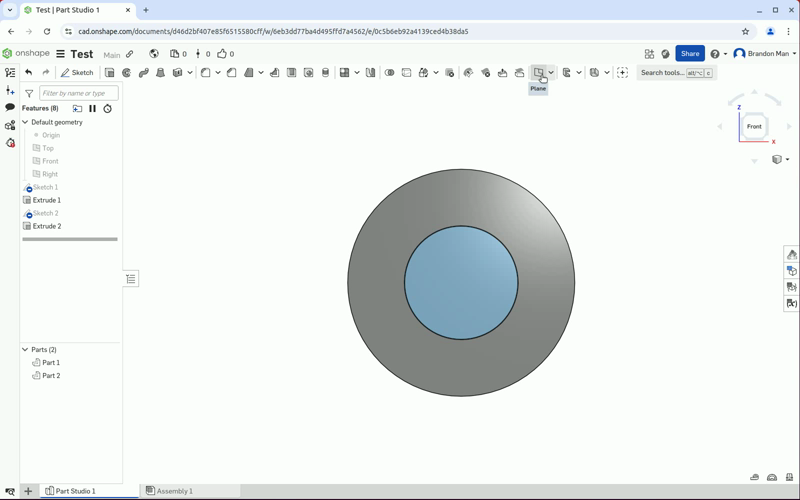
click(541, 75)
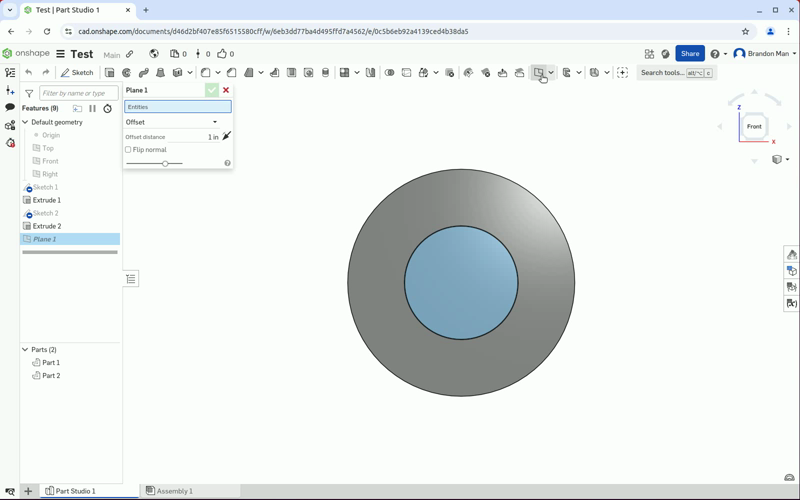
mouse_move(73, 163)
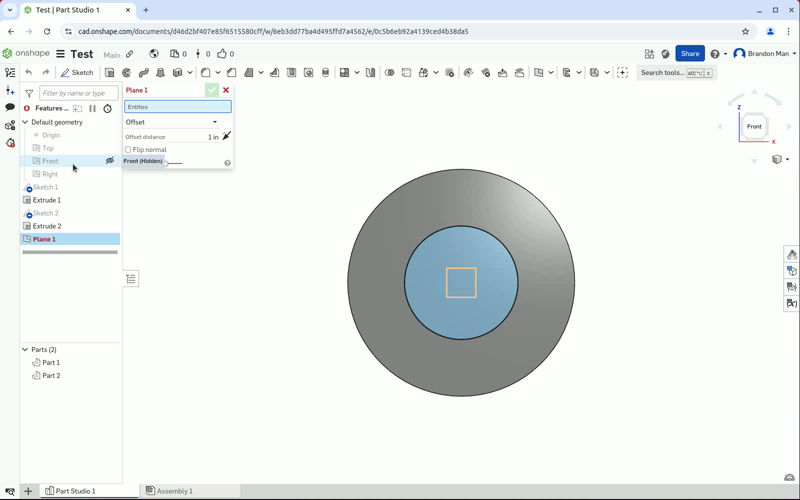
click(73, 163)
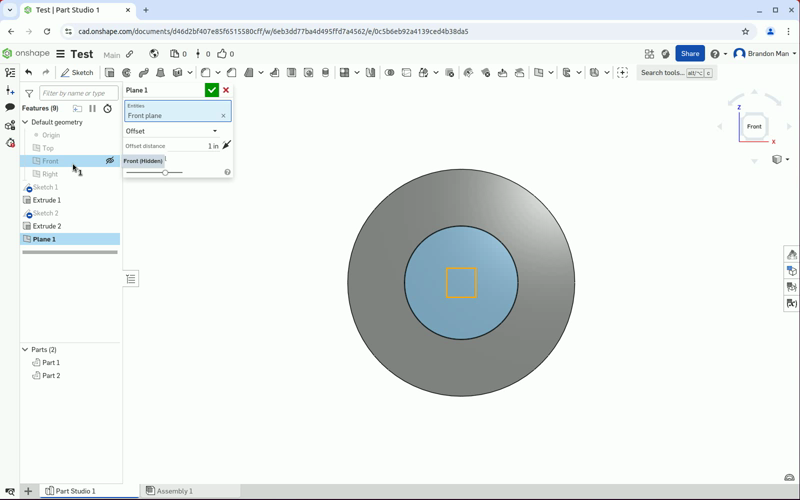
key(tab, 2)
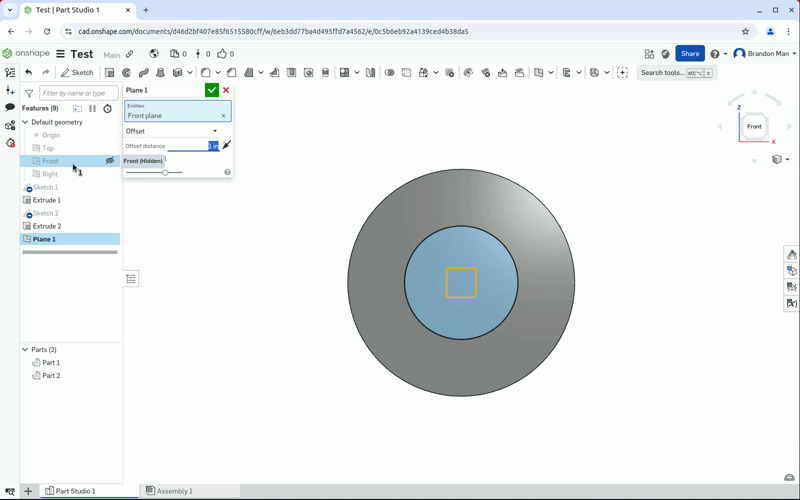
text(6.994)
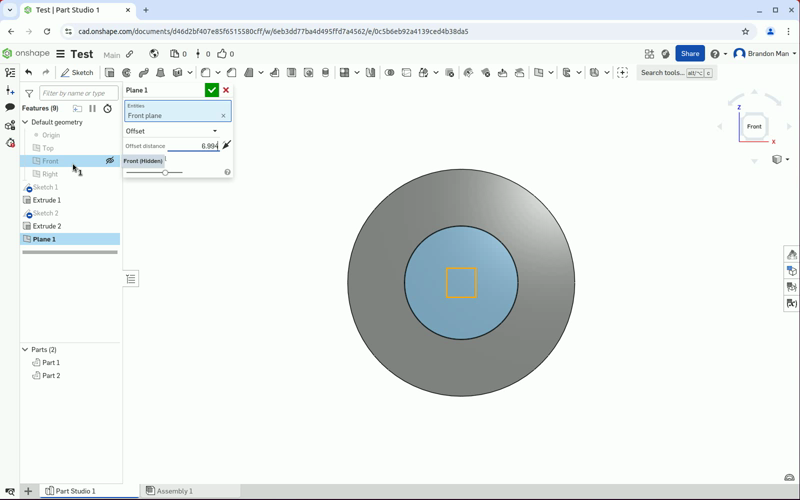
key(enter, 2)
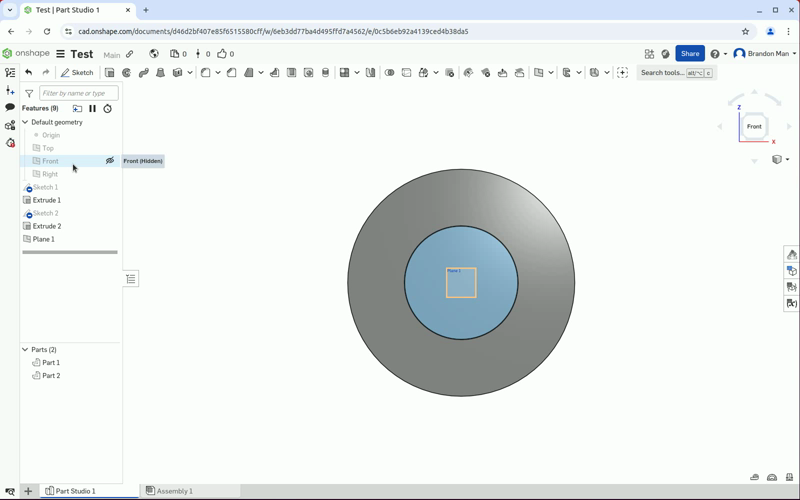
key(shift+s)
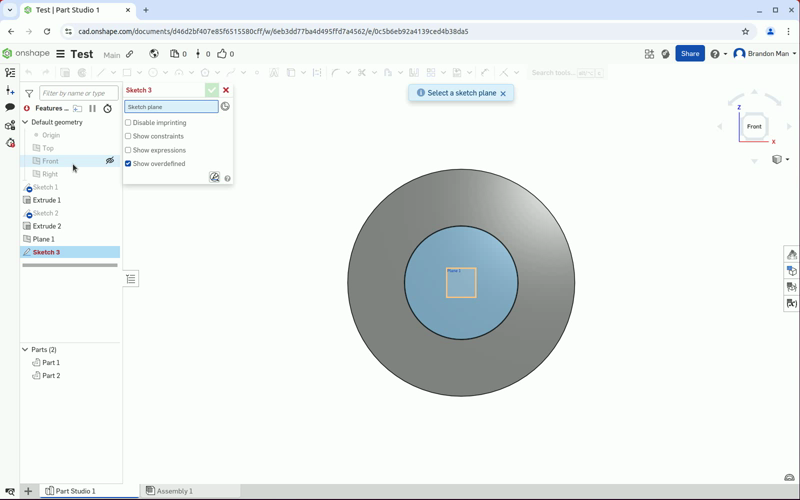
mouse_move(73, 241)
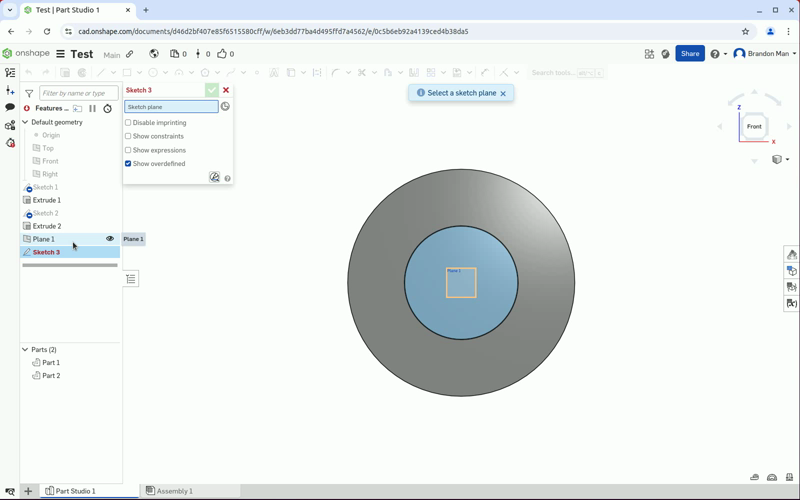
click(73, 241)
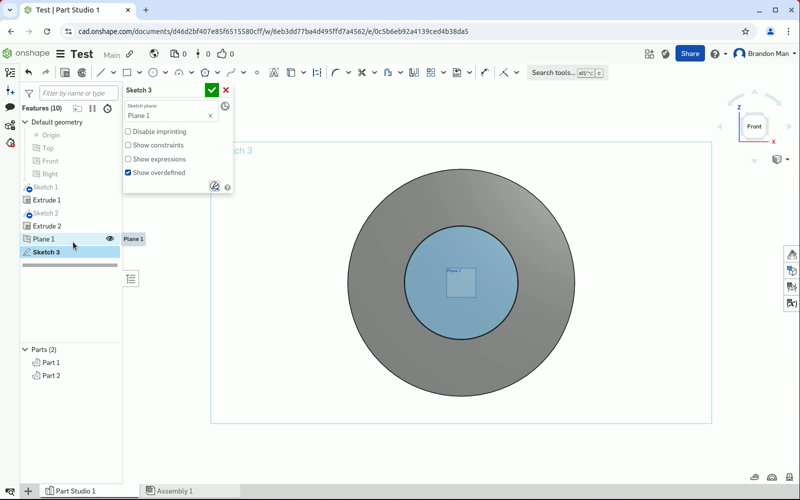
mouse_move(73, 352)
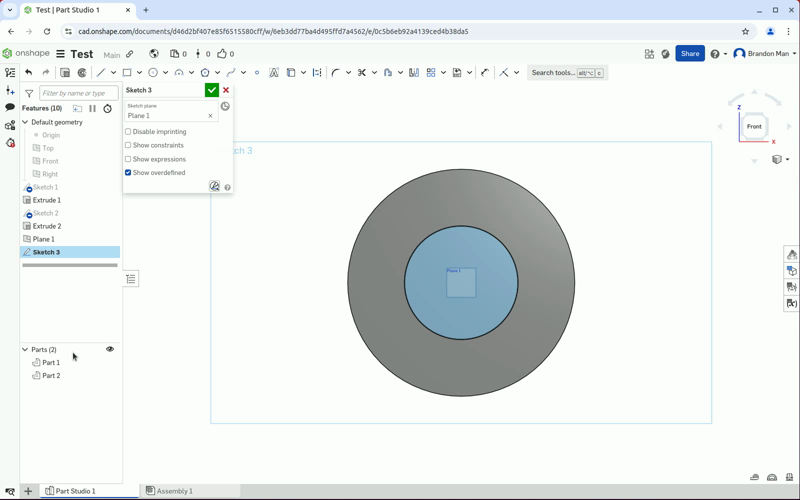
key(y)
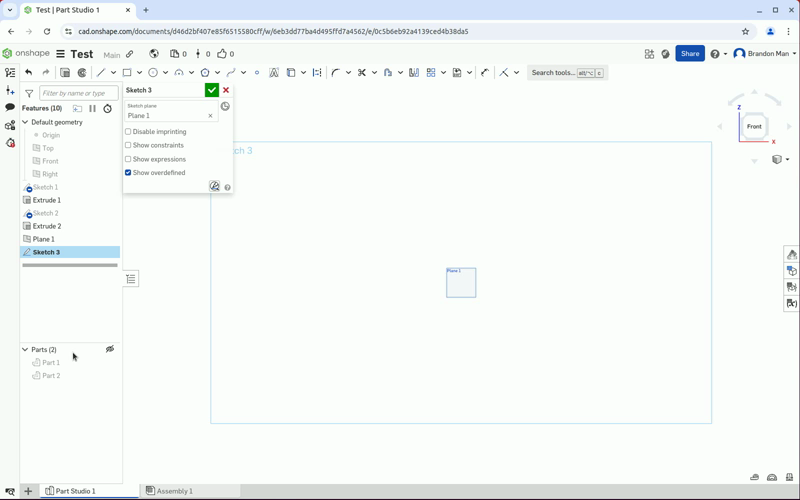
key(c)
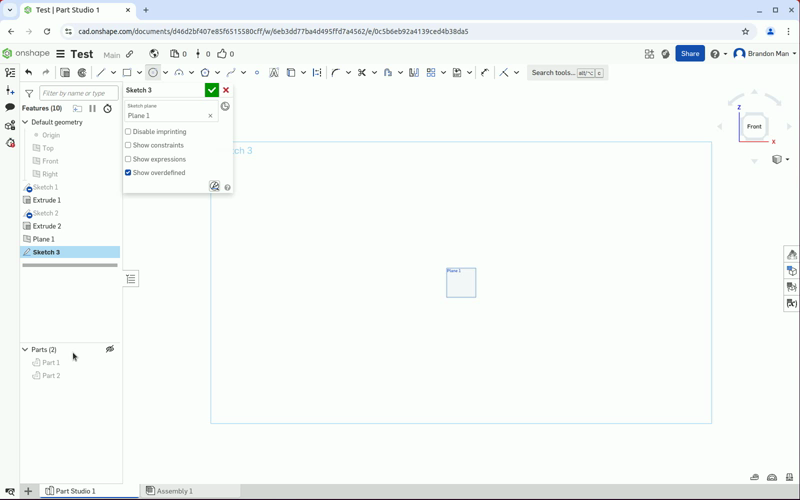
key_down(shift)
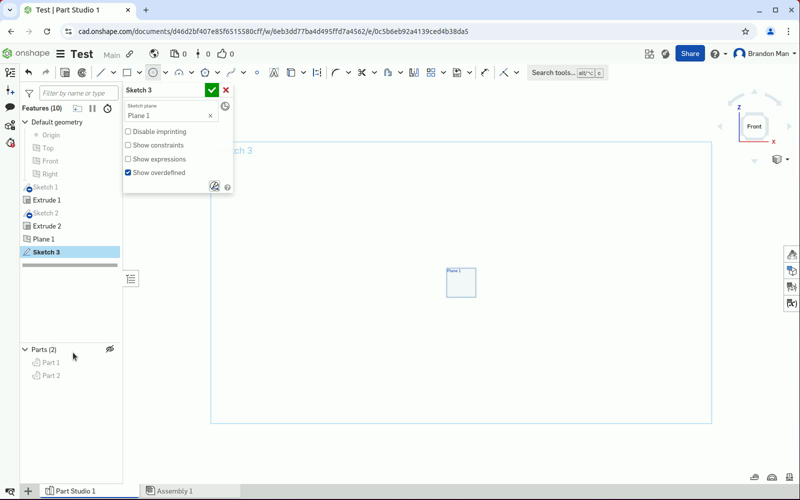
mouse_move(461, 282)
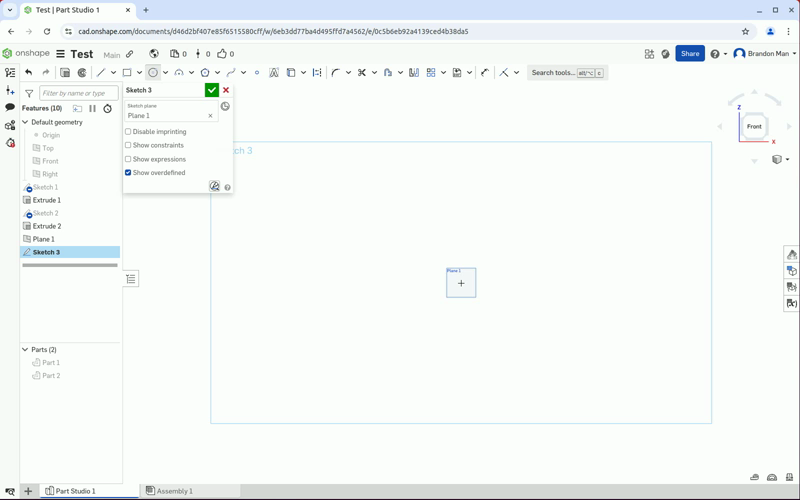
click(461, 282)
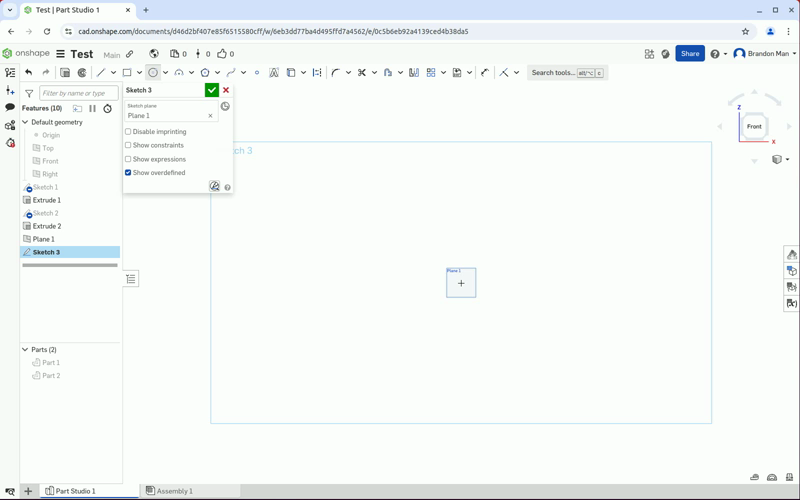
key_up(shift)
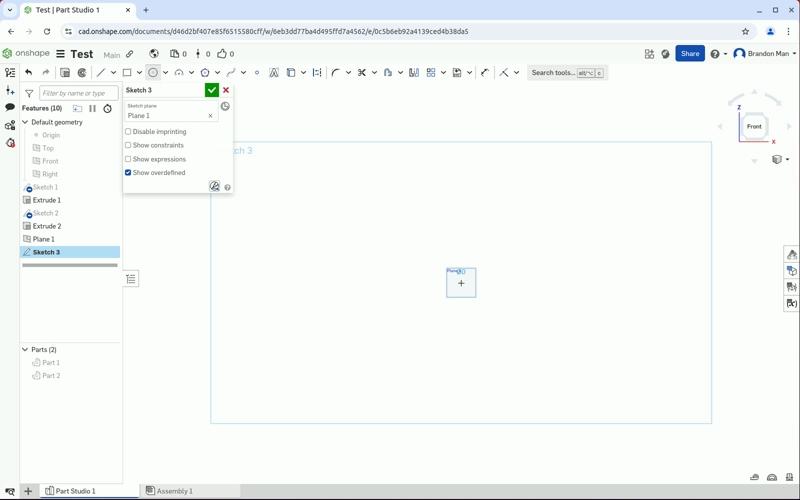
mouse_move(518, 282)
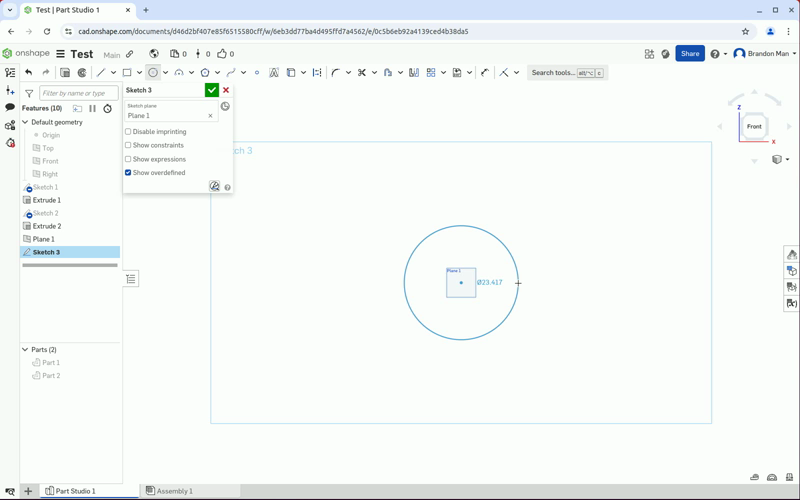
click(518, 282)
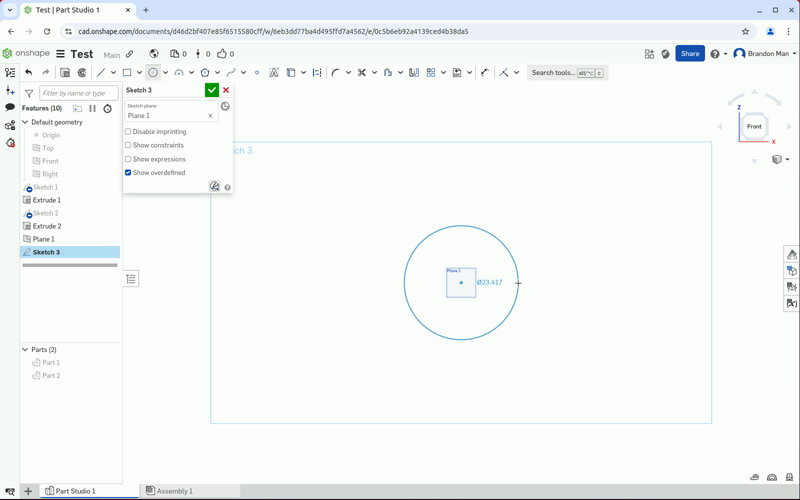
key(esc)
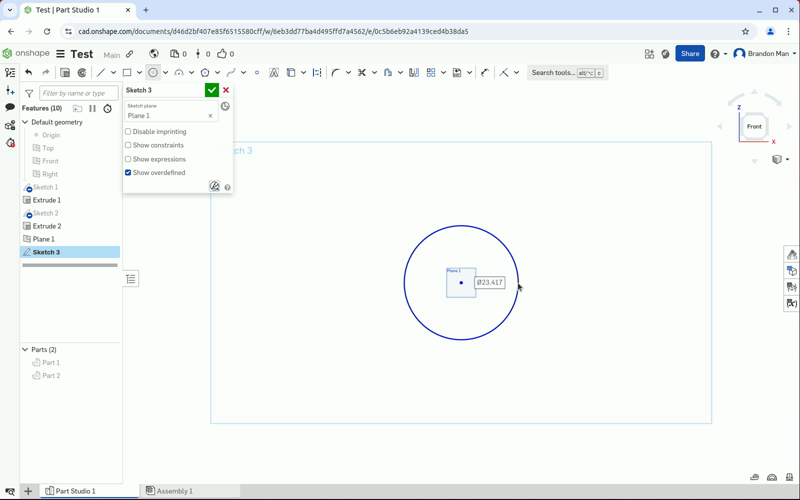
mouse_move(455, 292)
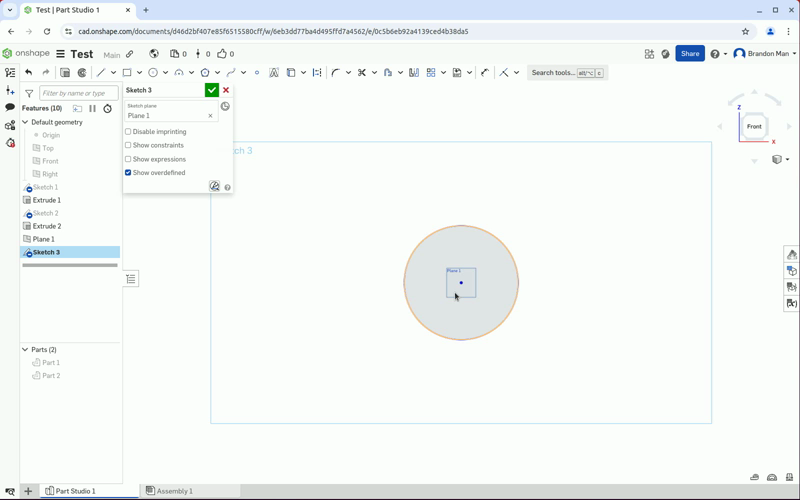
click(455, 292)
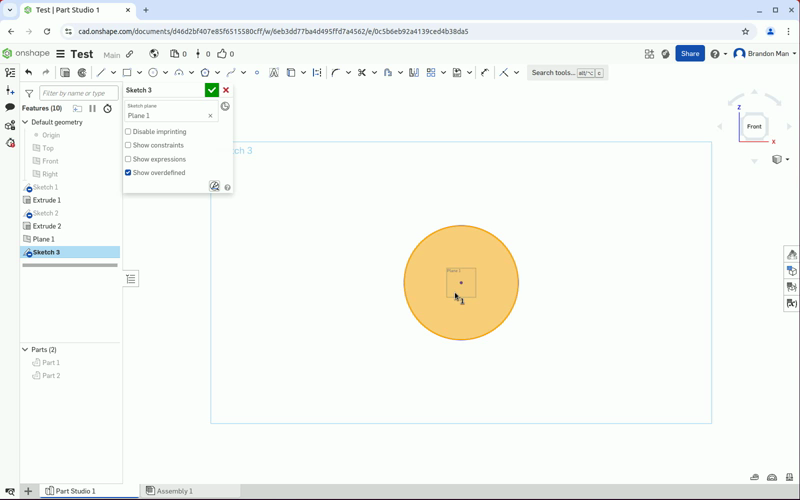
mouse_move(73, 352)
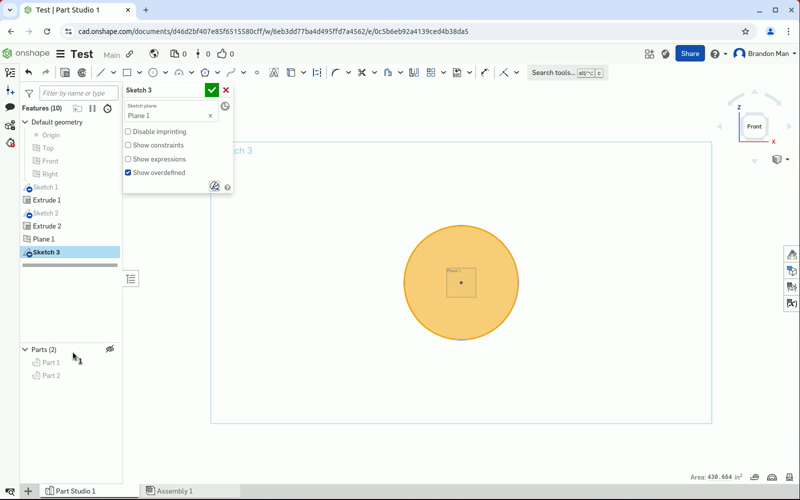
key(shift+y)
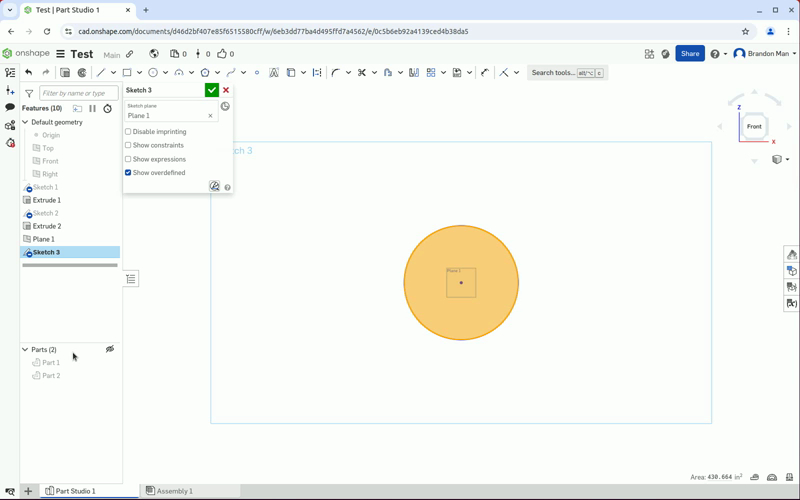
key(shift+e)
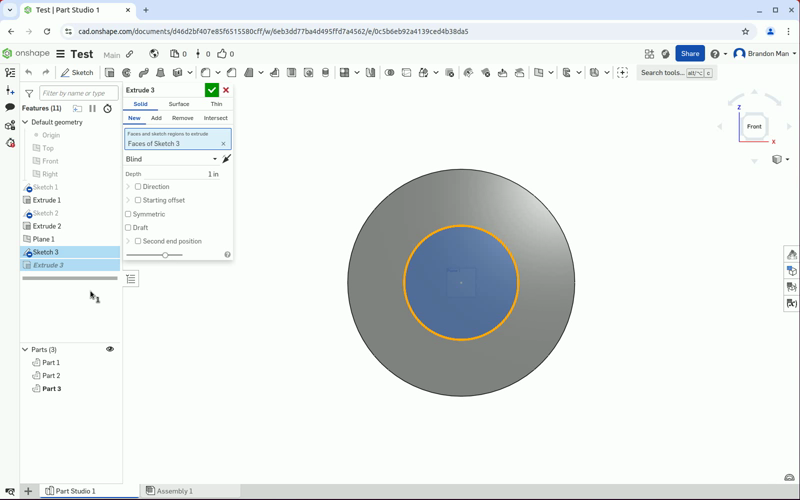
mouse_move(143, 106)
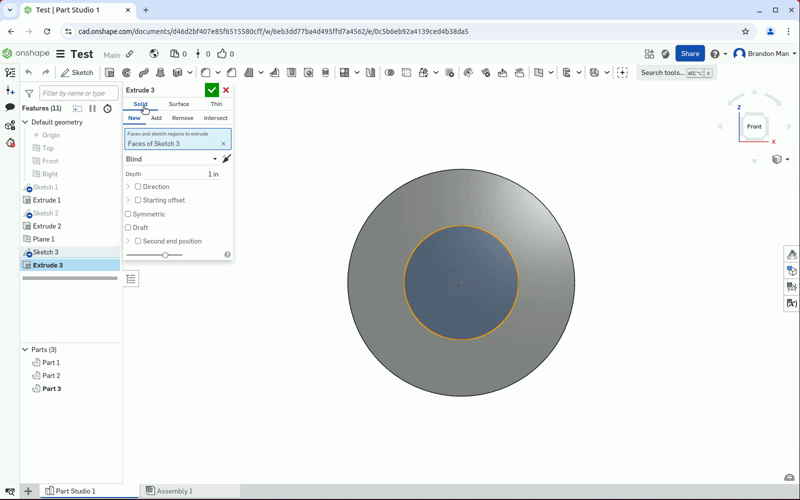
click(143, 106)
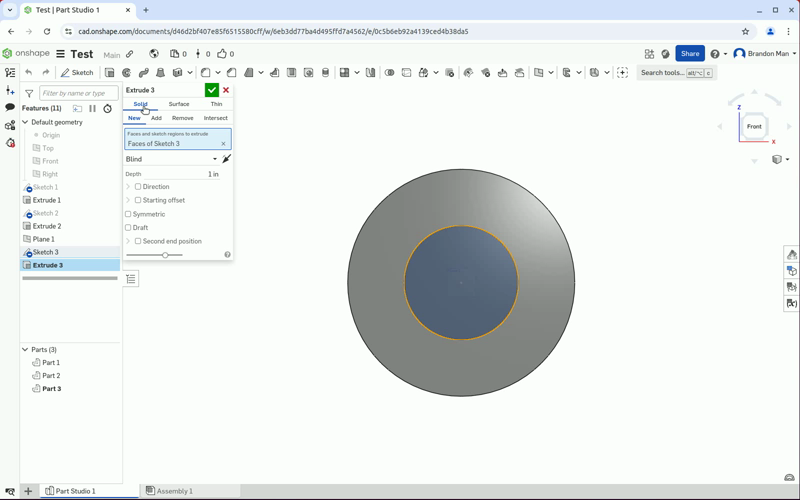
mouse_move(186, 120)
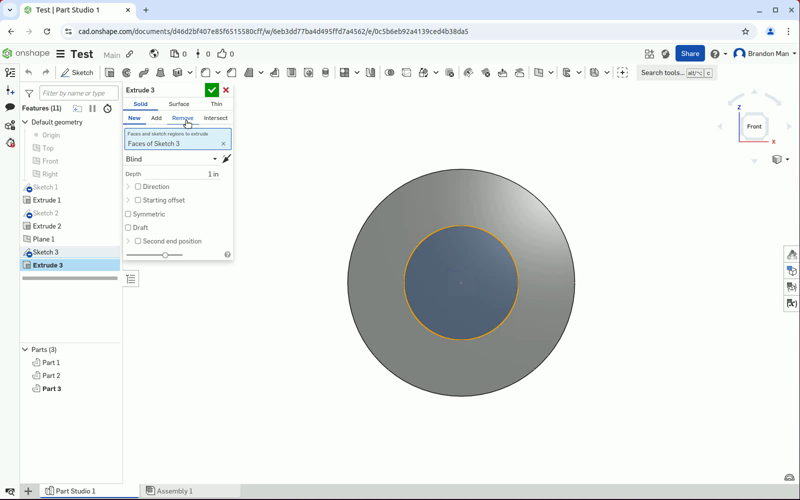
click(186, 120)
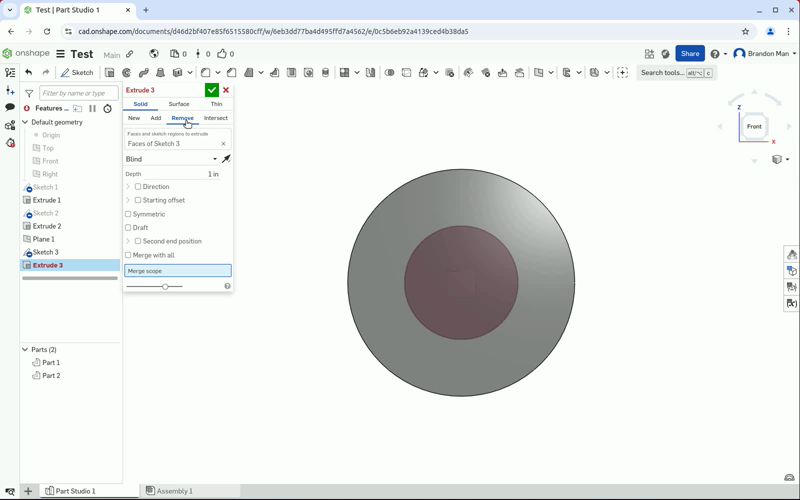
key(tab, 4)
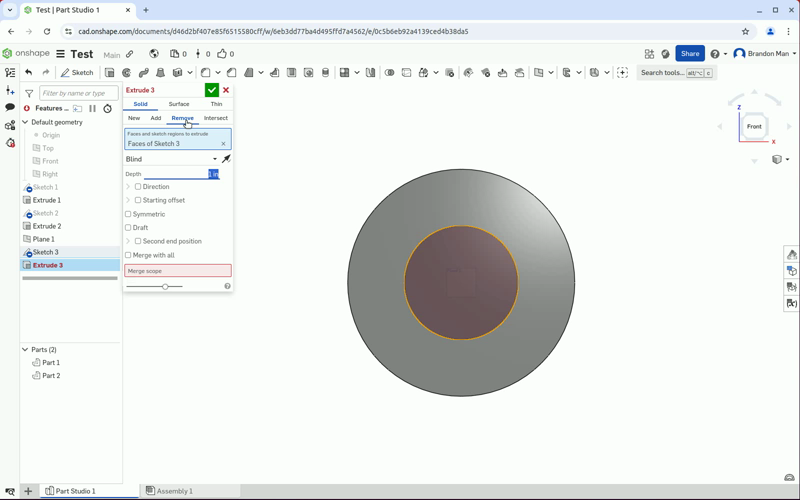
text(3.37)
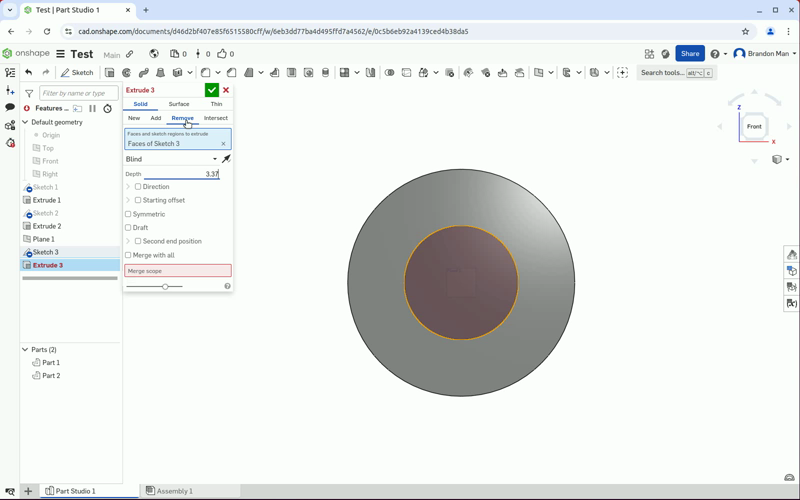
key(tab, 6)
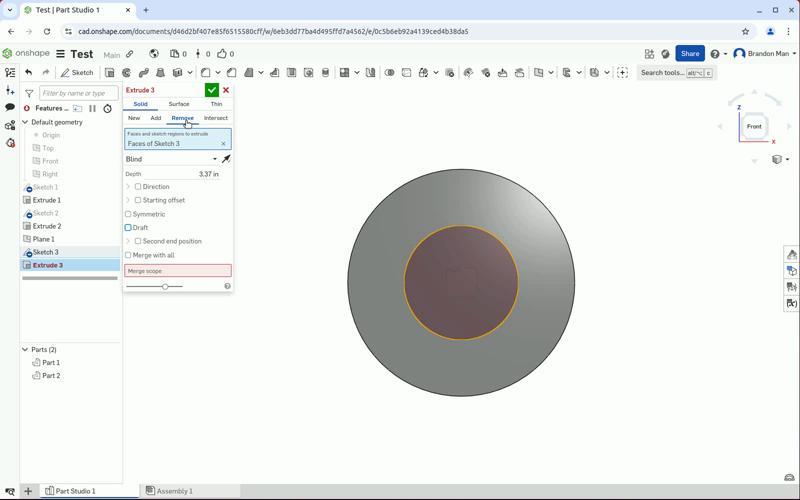
key(space)
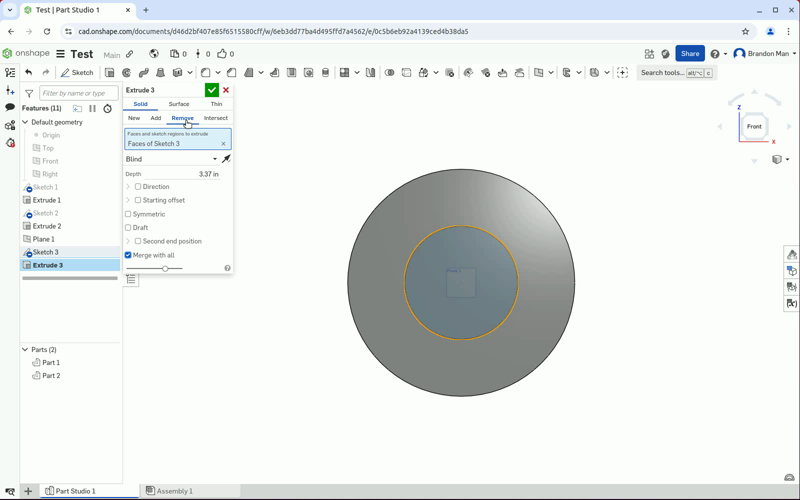
key(enter)
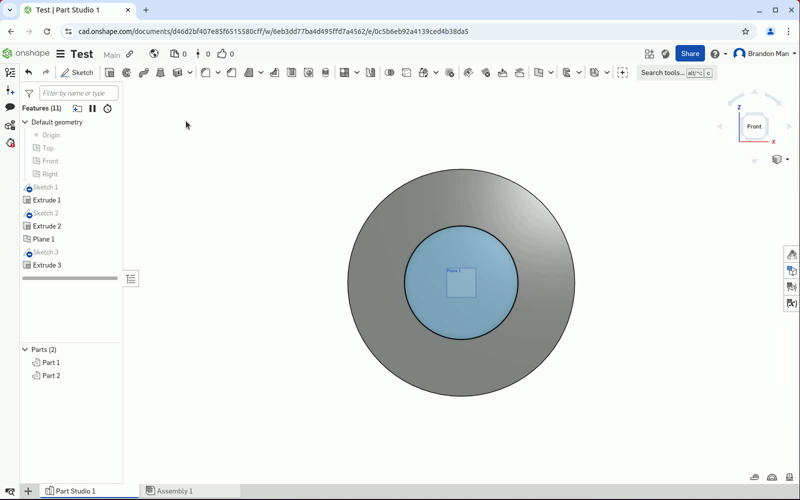
key(shift+h)
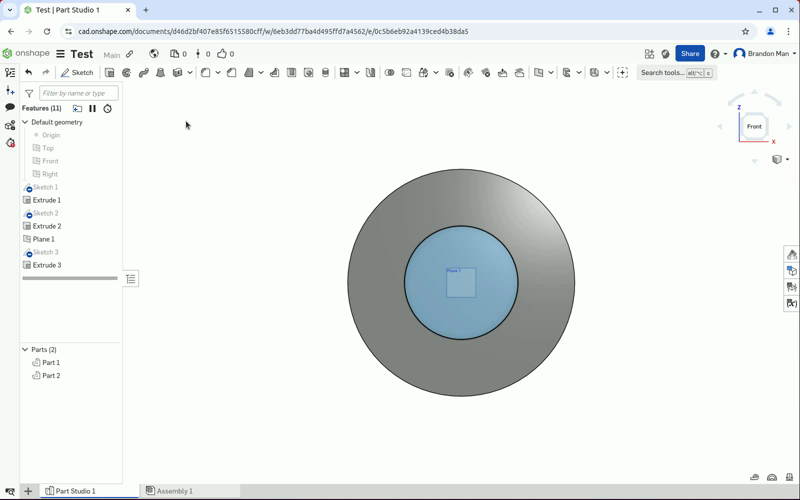
key(shift+h)
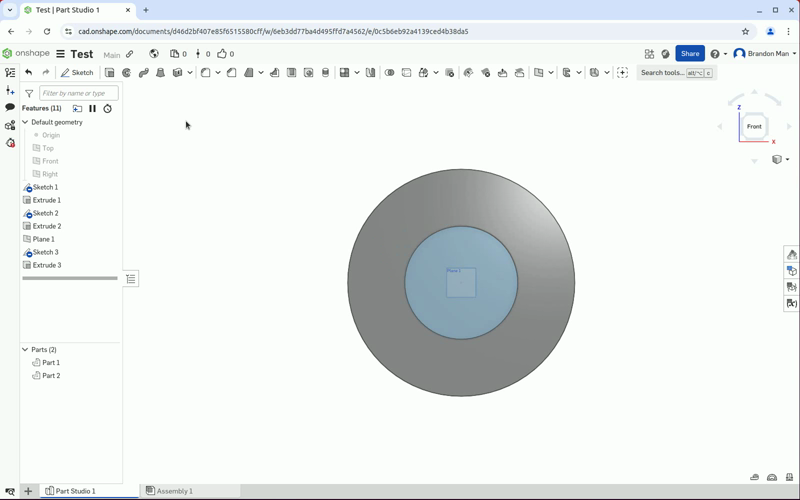
key(shift+7)
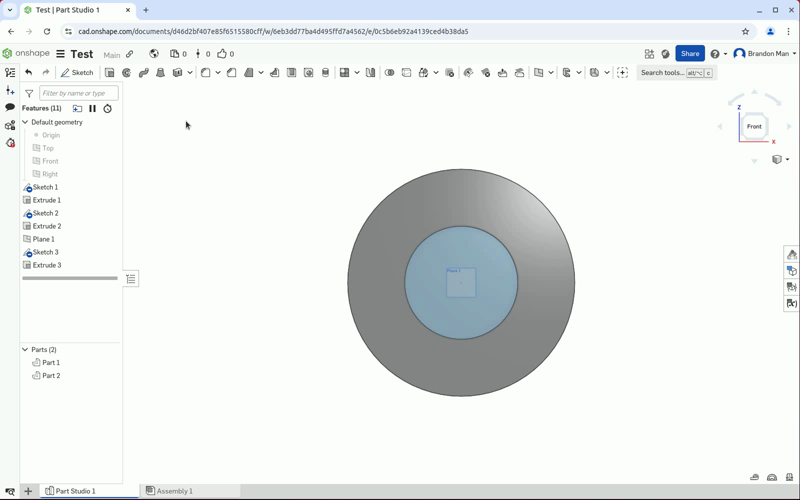
key(left, 2)
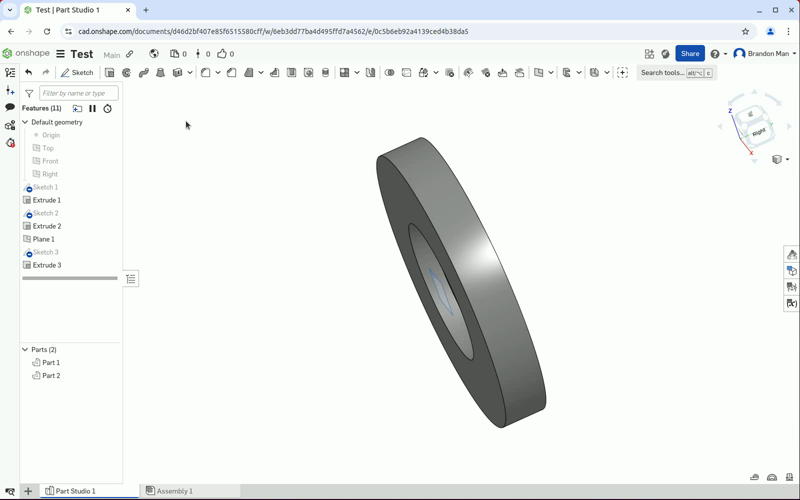
key(down, 2)
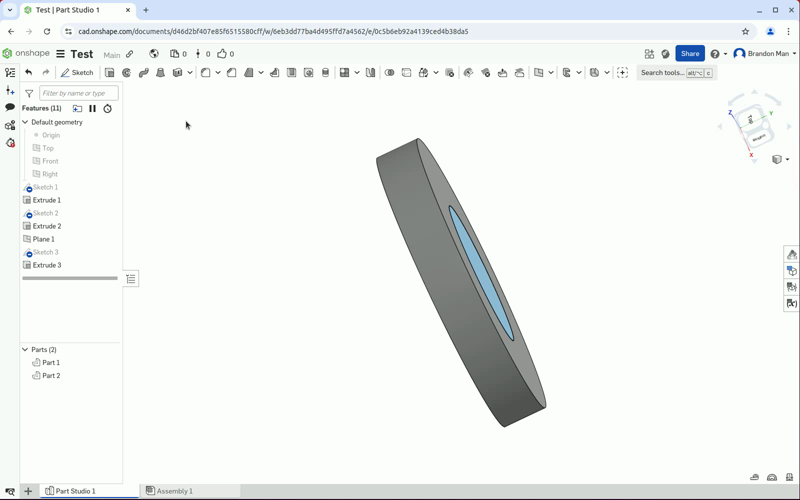
key(up, 2)
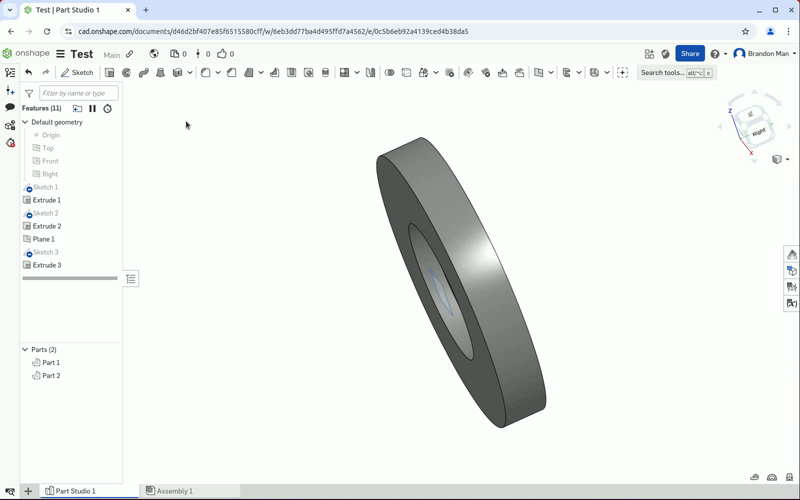
key(right, 2)
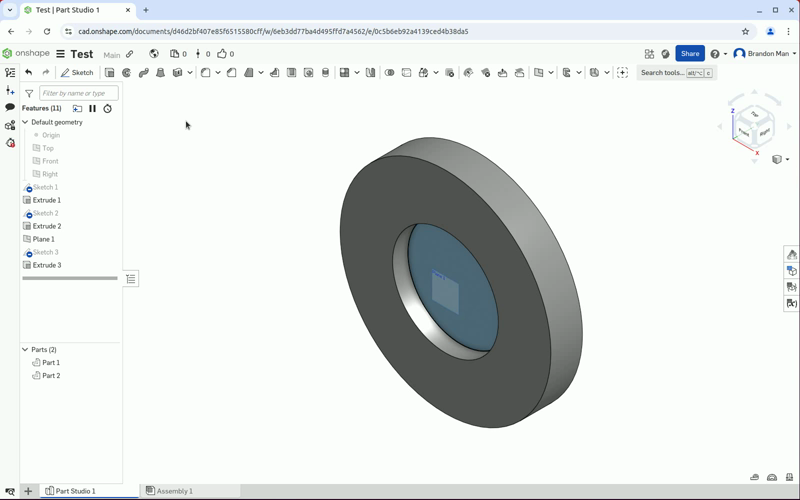
mouse_move(73, 189)
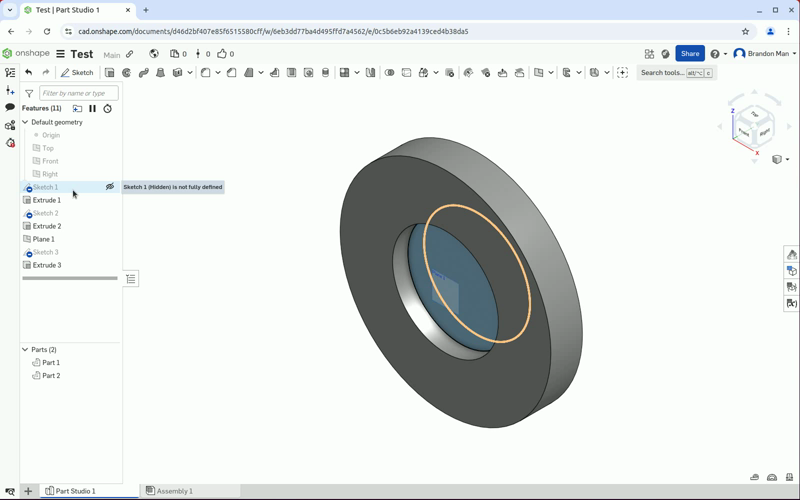
click(73, 189)